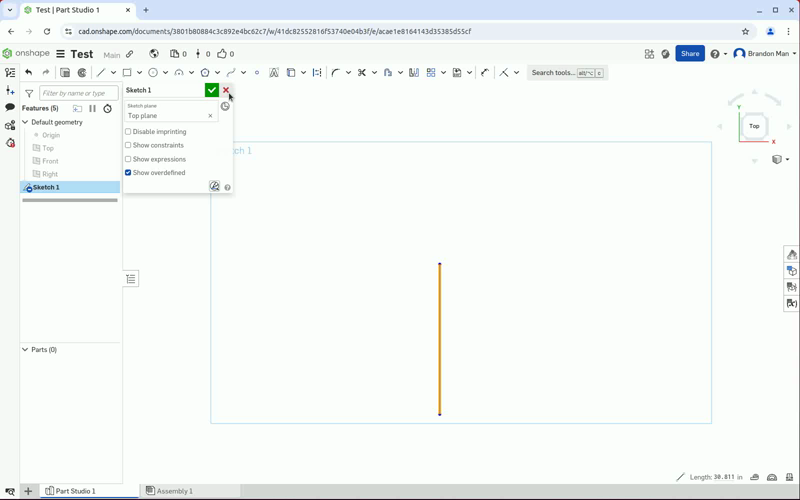
key(shift+h)
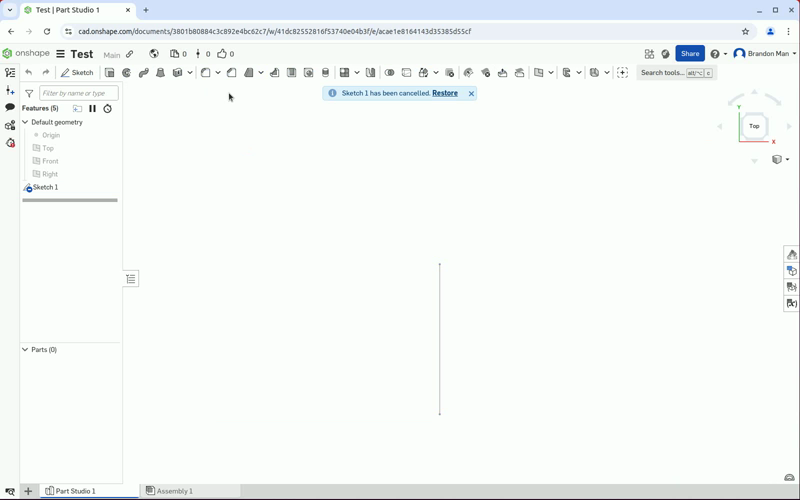
key(shift+s)
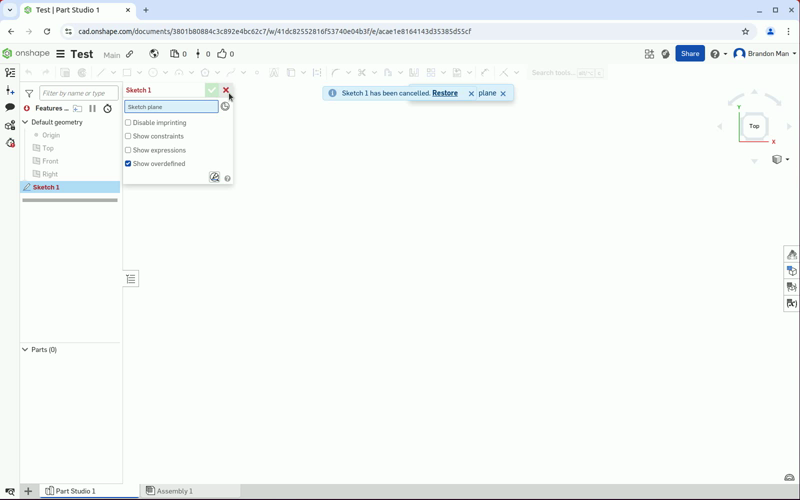
mouse_move(73, 150)
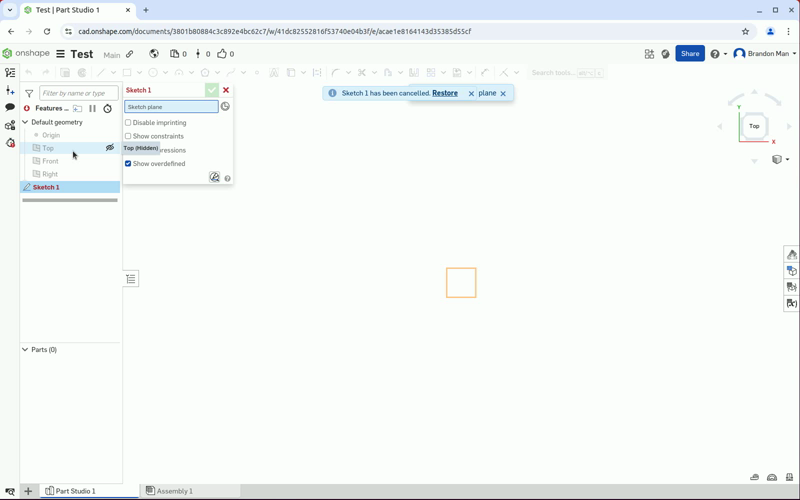
click(73, 150)
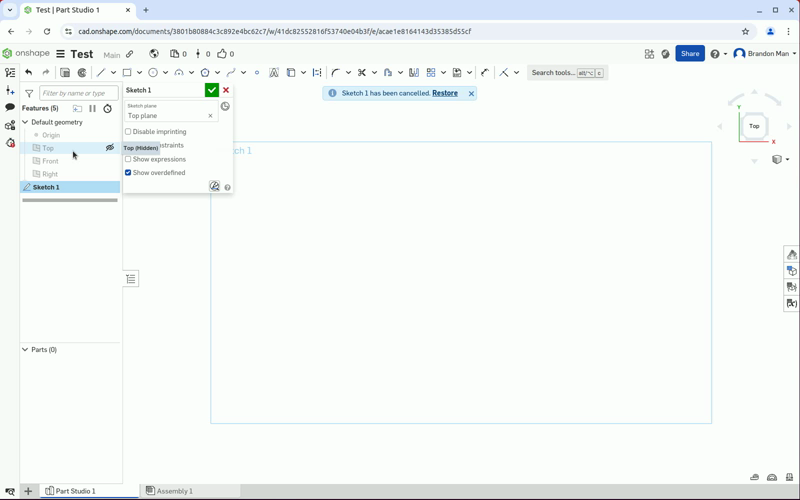
mouse_move(73, 352)
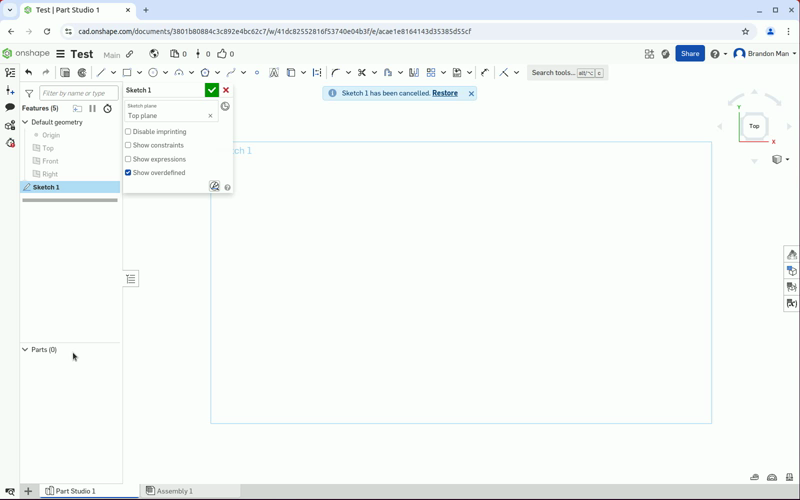
key(y)
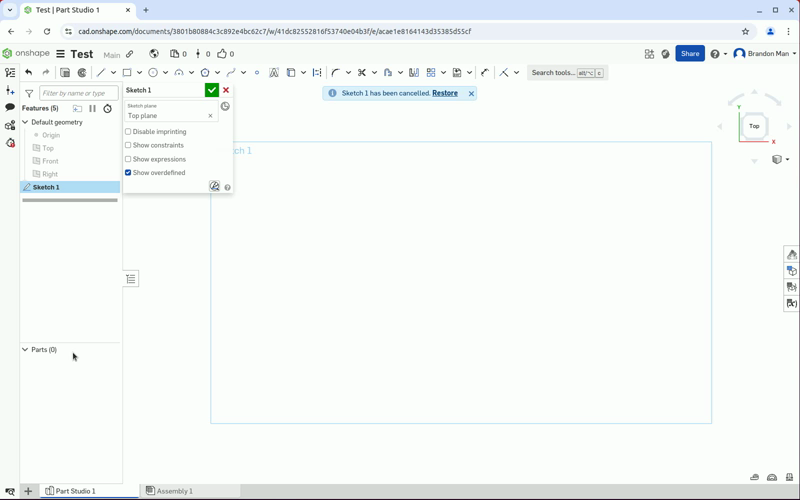
key(c)
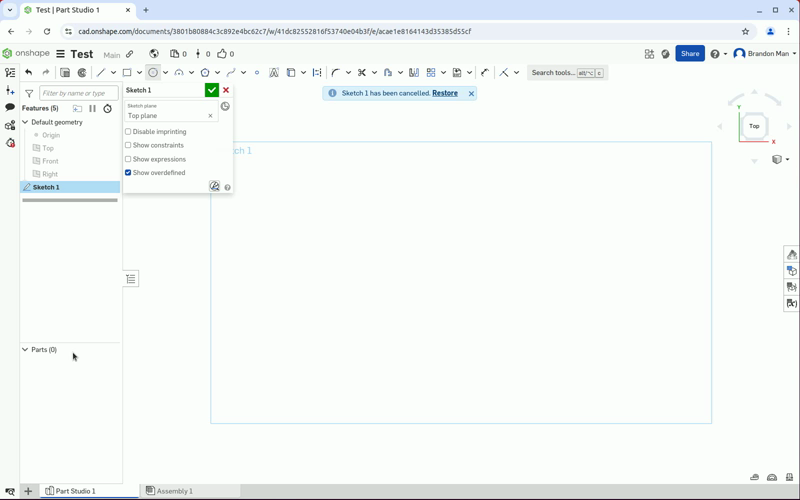
key_down(shift)
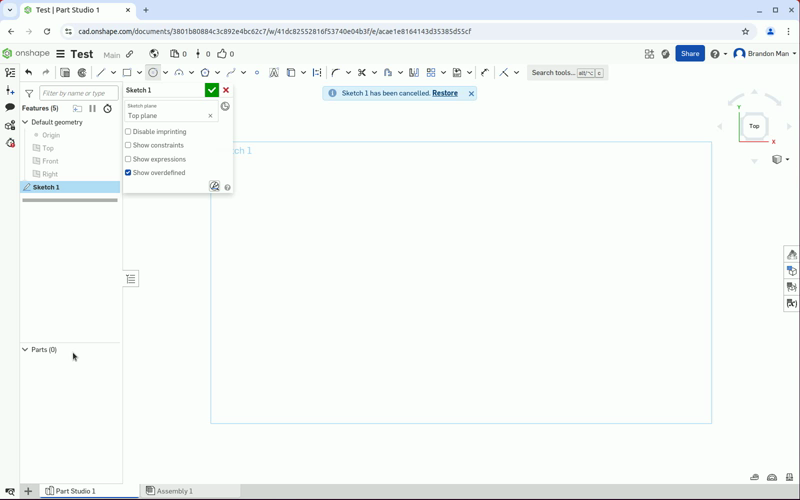
mouse_move(461, 282)
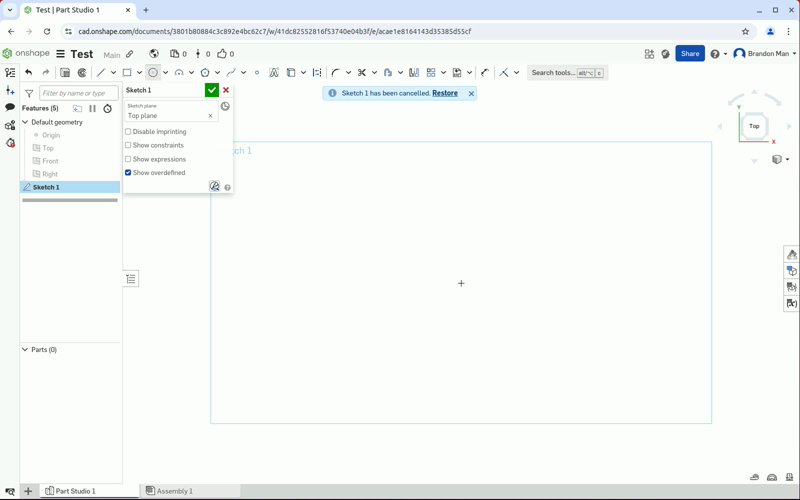
click(461, 282)
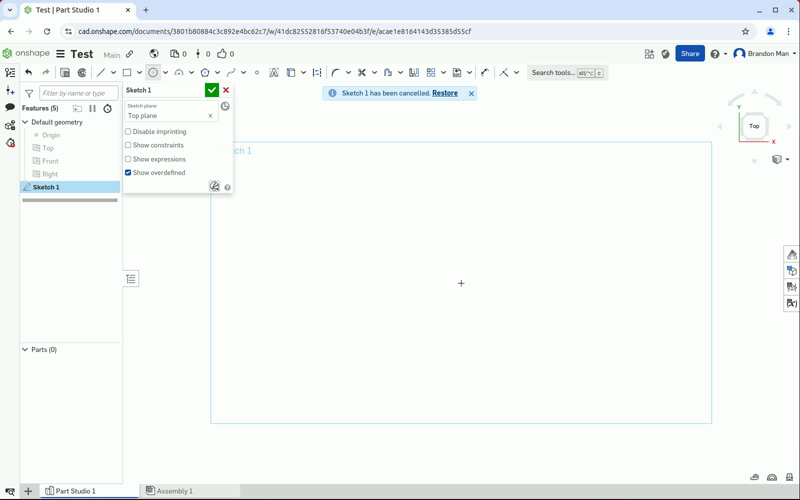
key_up(shift)
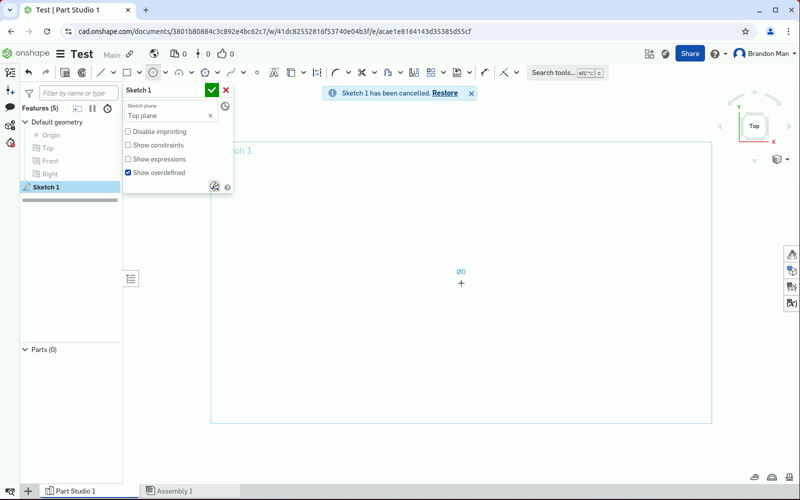
mouse_move(492, 282)
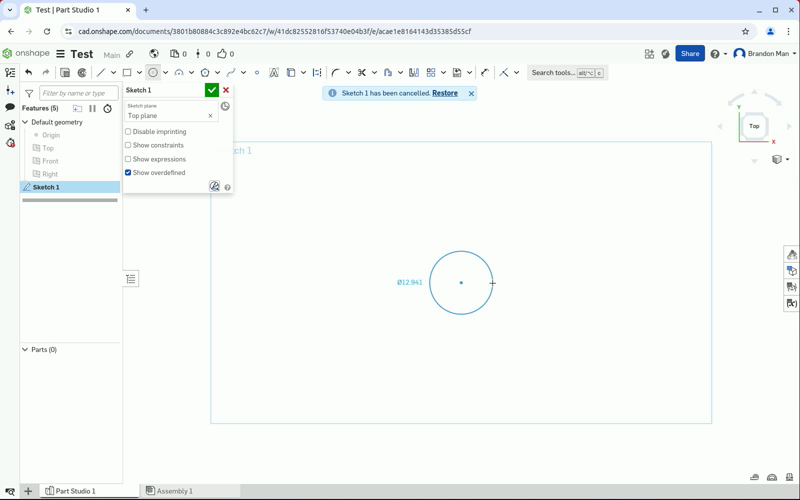
click(492, 282)
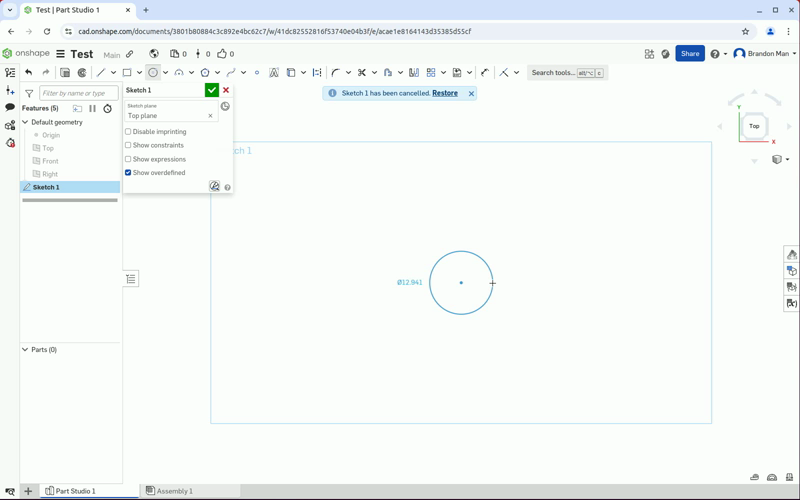
key(esc)
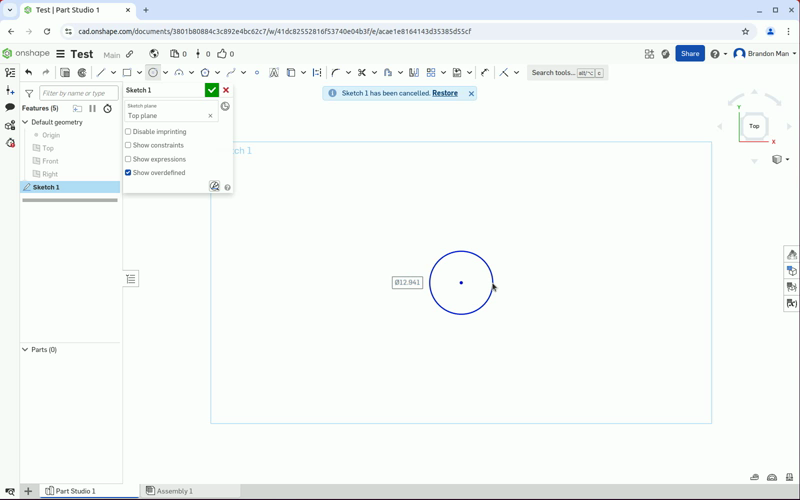
mouse_move(446, 283)
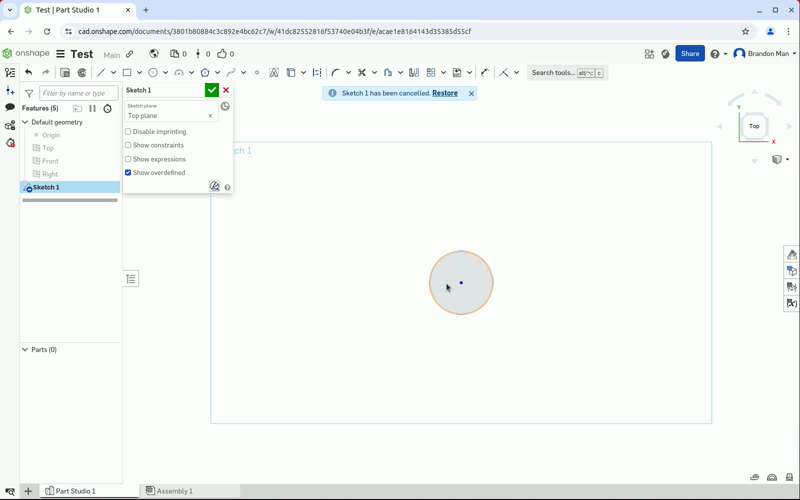
click(446, 283)
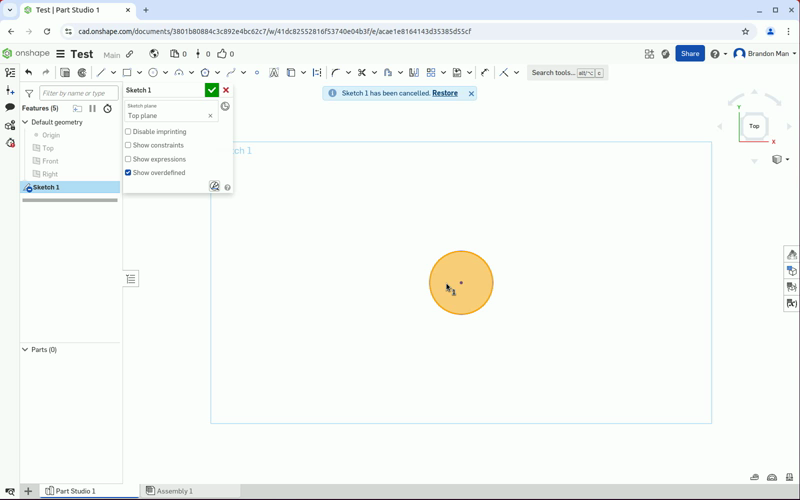
mouse_move(73, 352)
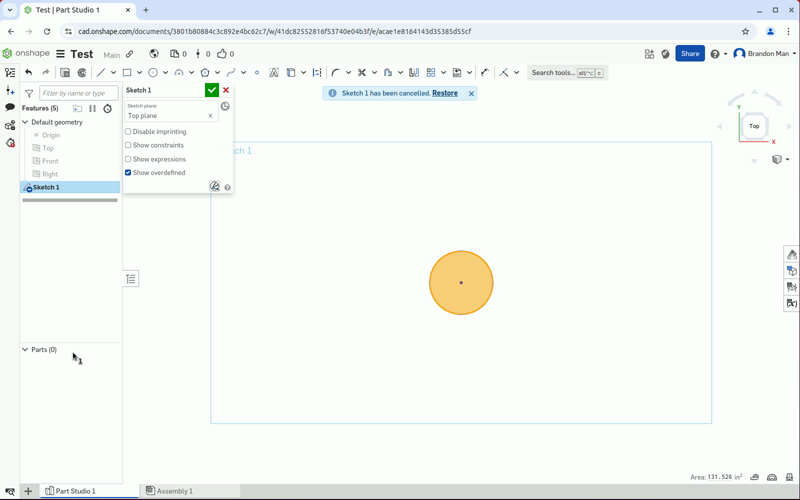
key(shift+y)
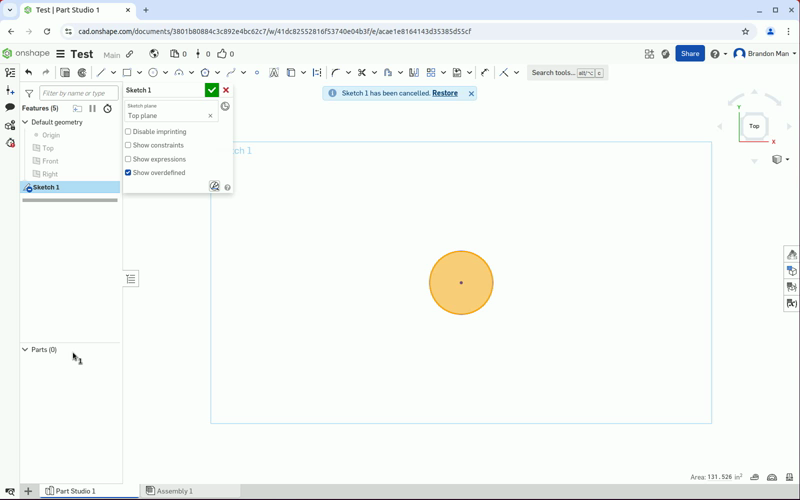
key(shift+e)
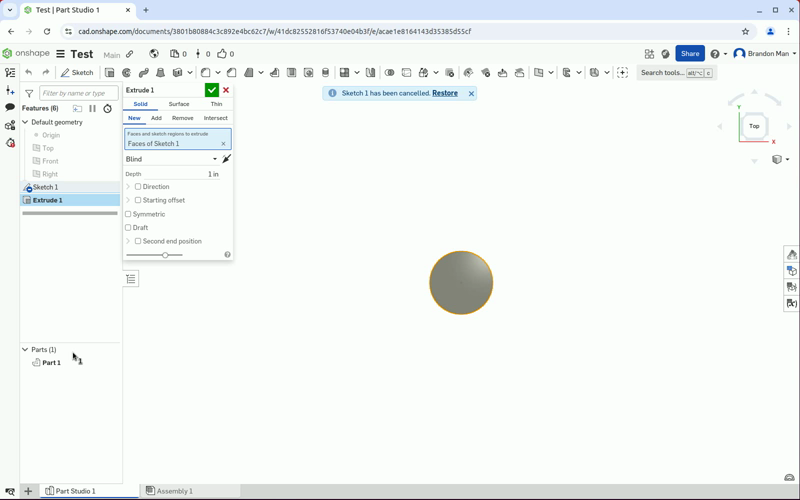
mouse_move(143, 106)
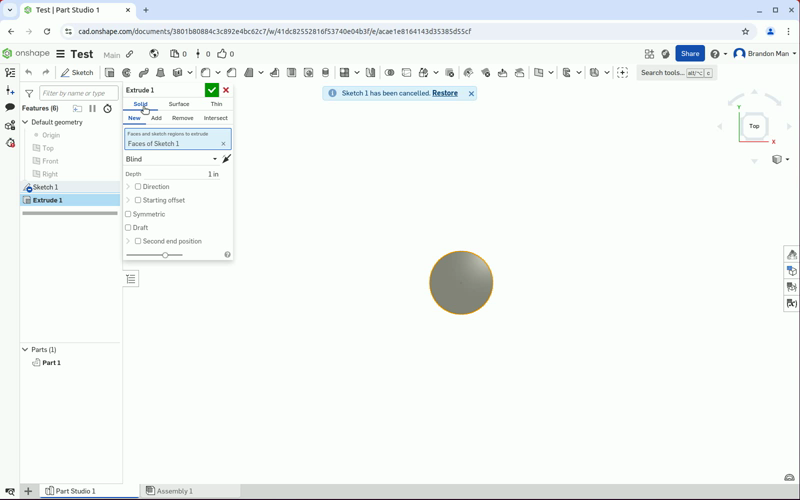
click(143, 106)
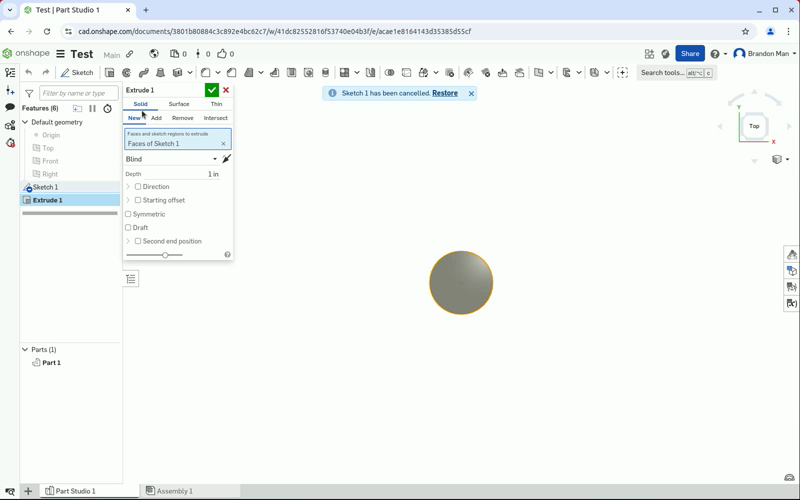
mouse_move(137, 120)
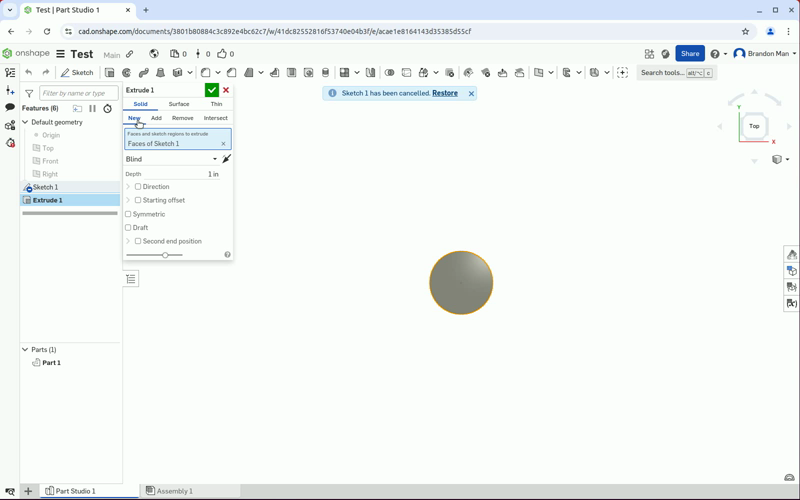
click(137, 120)
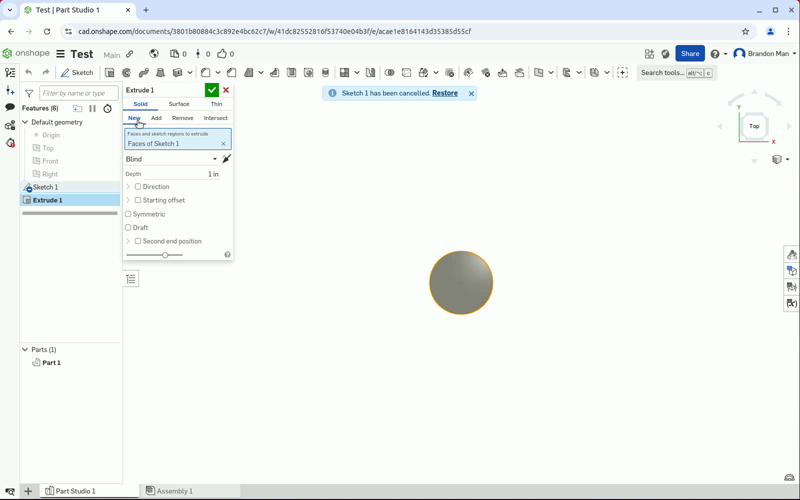
key(tab, 4)
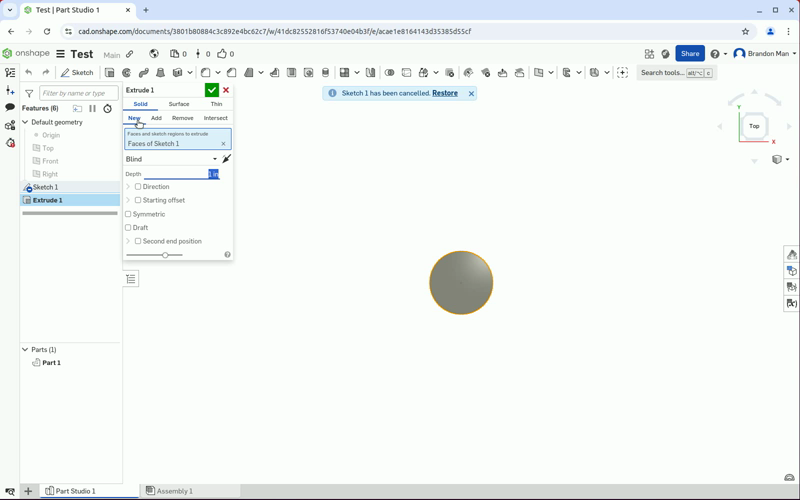
text(4.333)
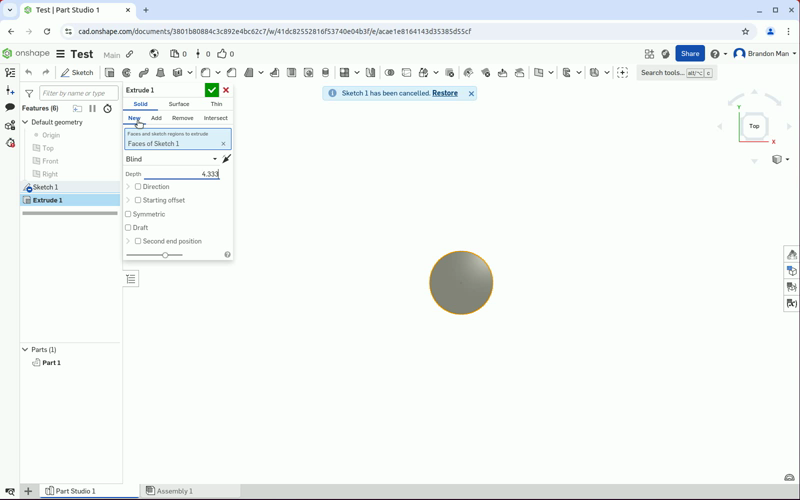
key(enter)
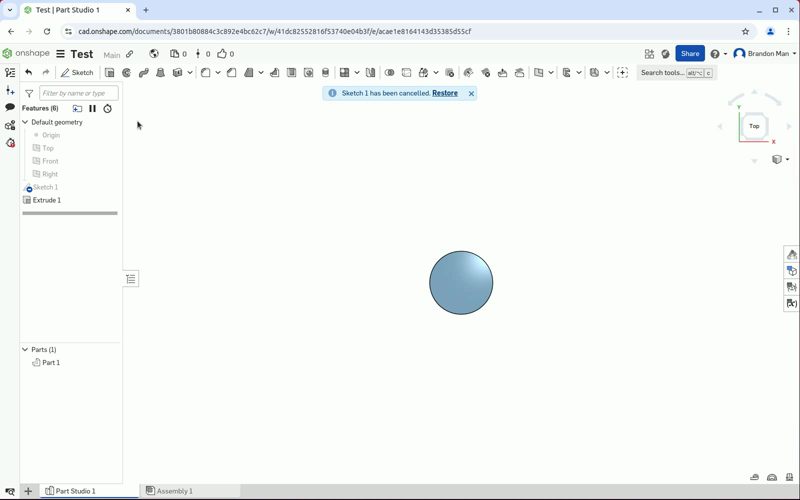
key(shift+h)
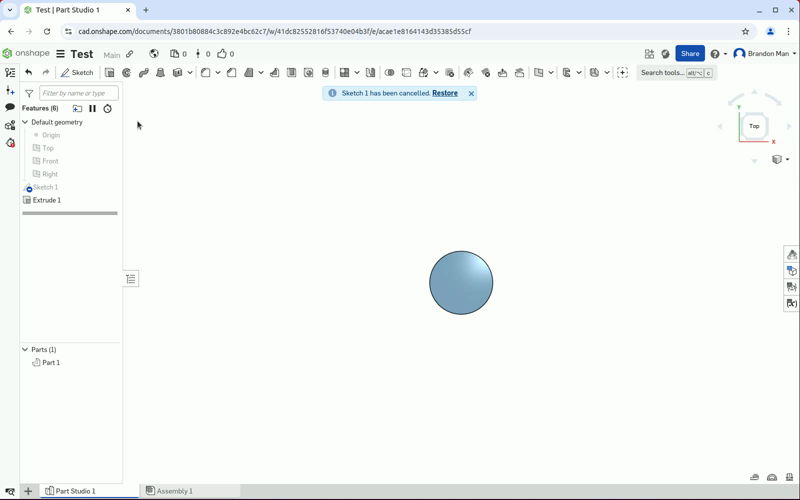
key(shift+h)
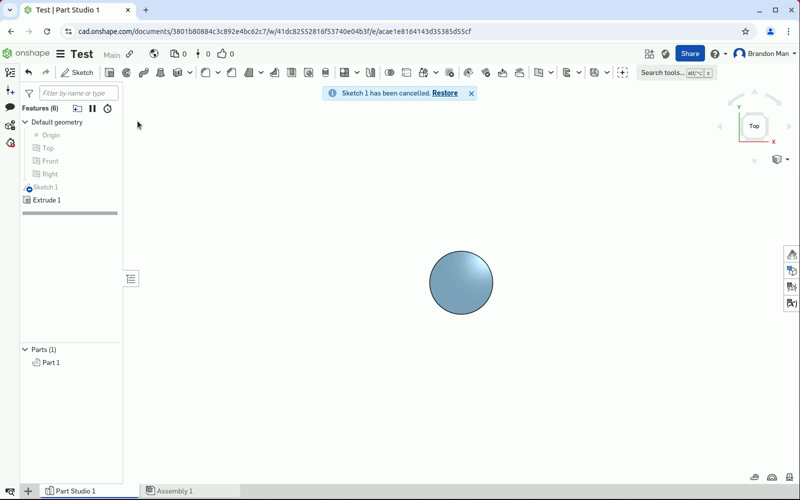
mouse_move(73, 189)
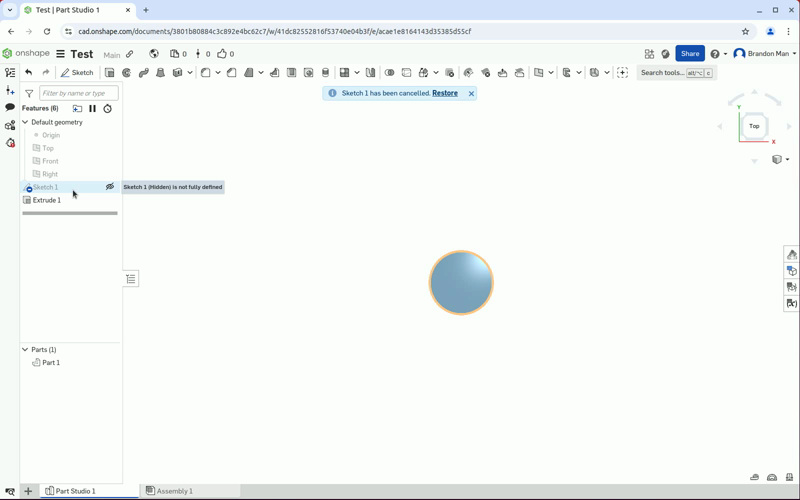
click(73, 189)
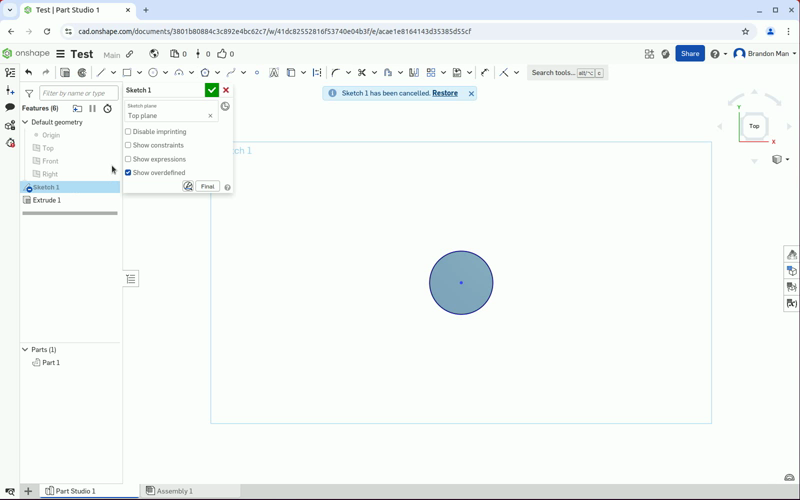
mouse_move(229, 92)
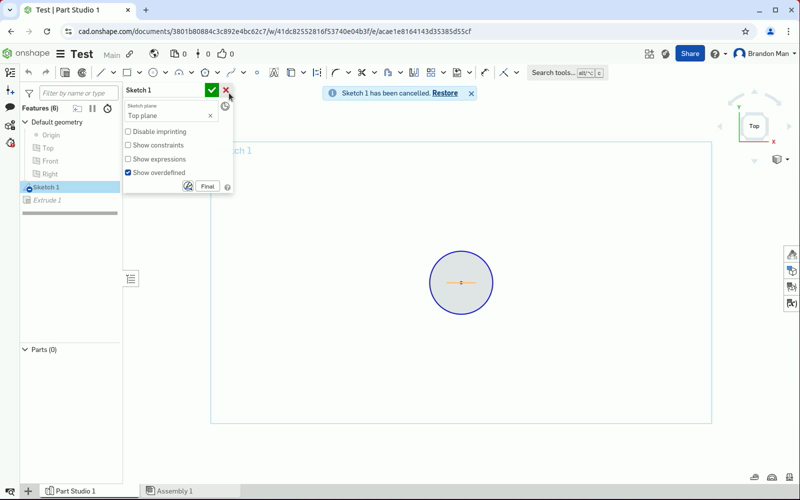
click(229, 92)
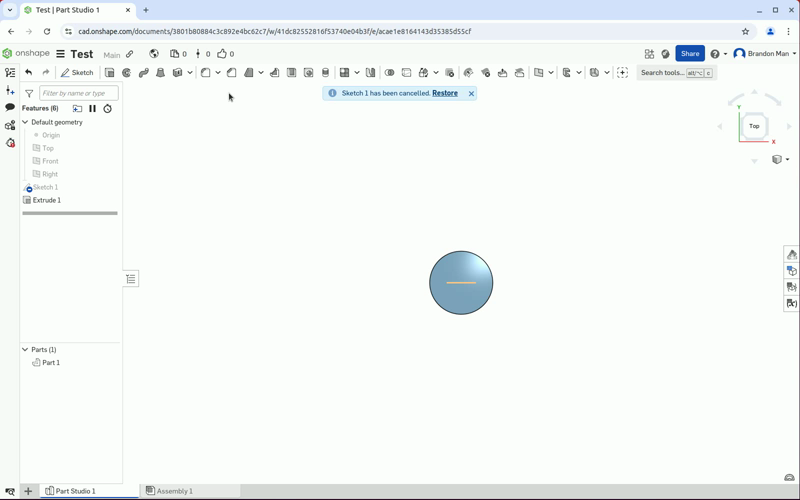
mouse_move(541, 75)
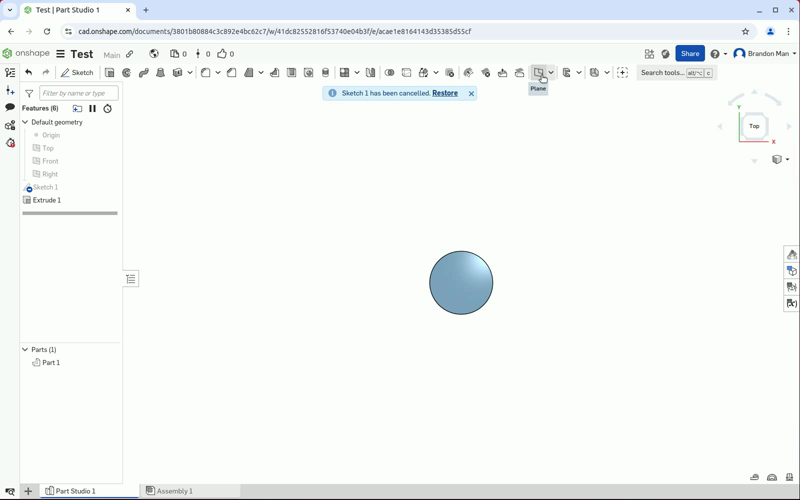
click(541, 75)
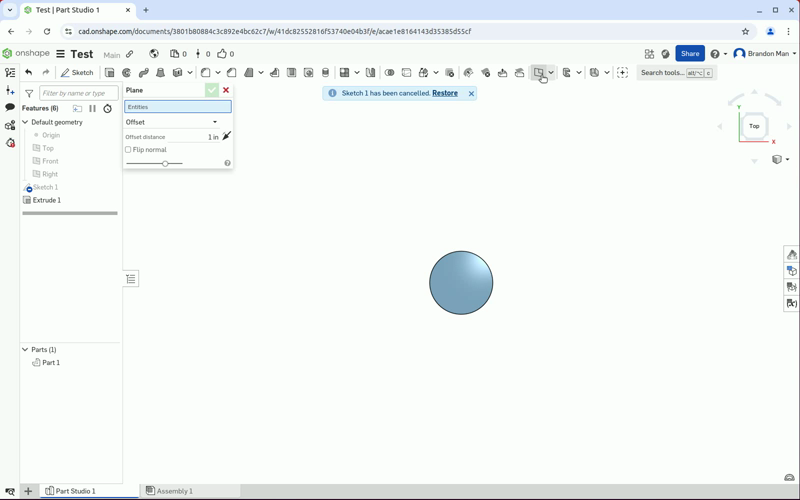
mouse_move(73, 150)
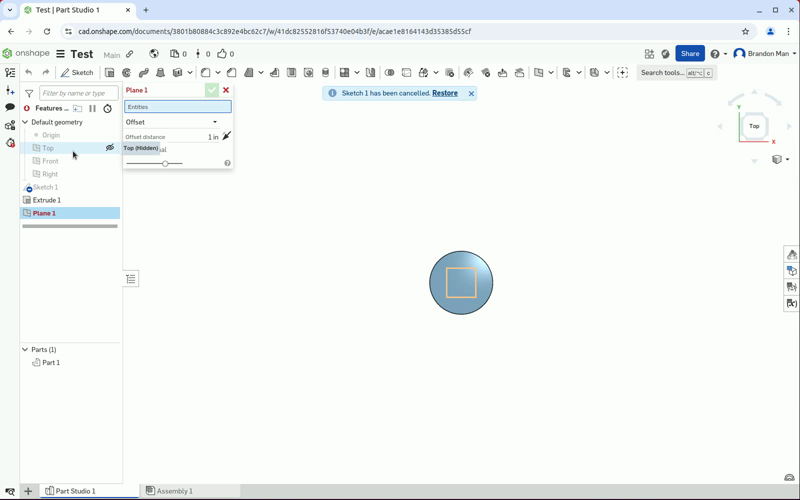
click(73, 150)
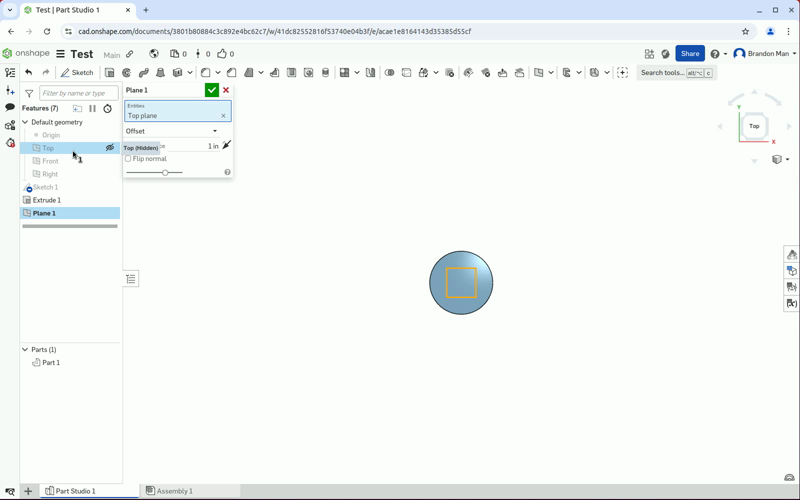
key(tab, 2)
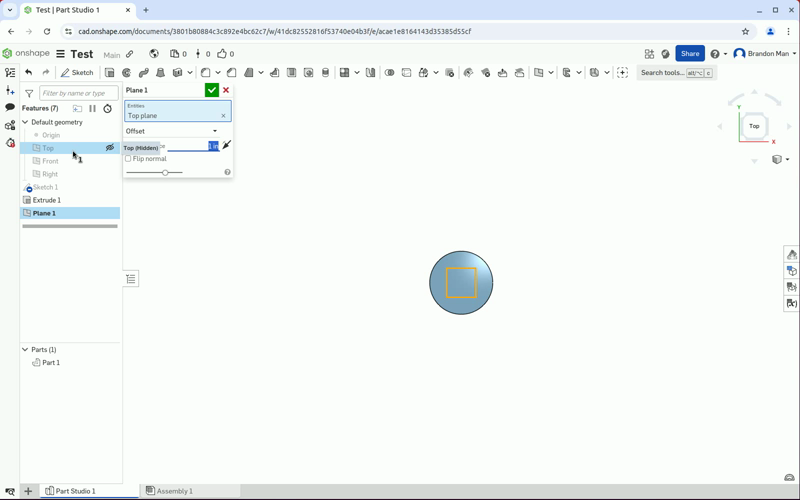
text(4.344)
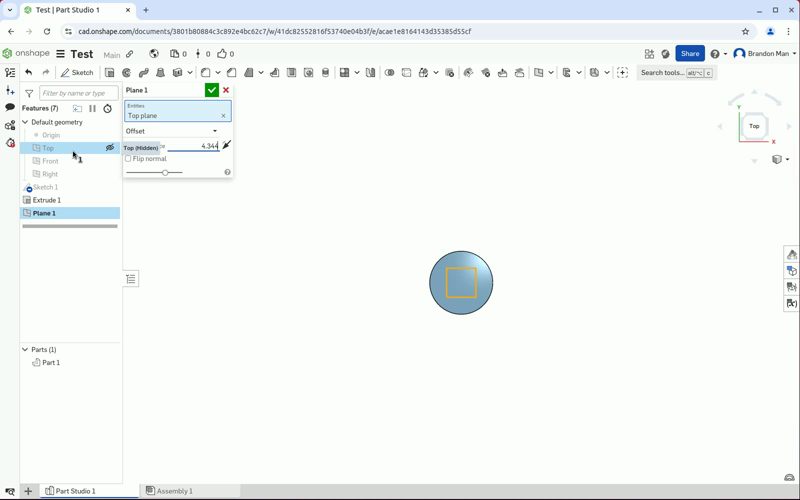
key(enter, 2)
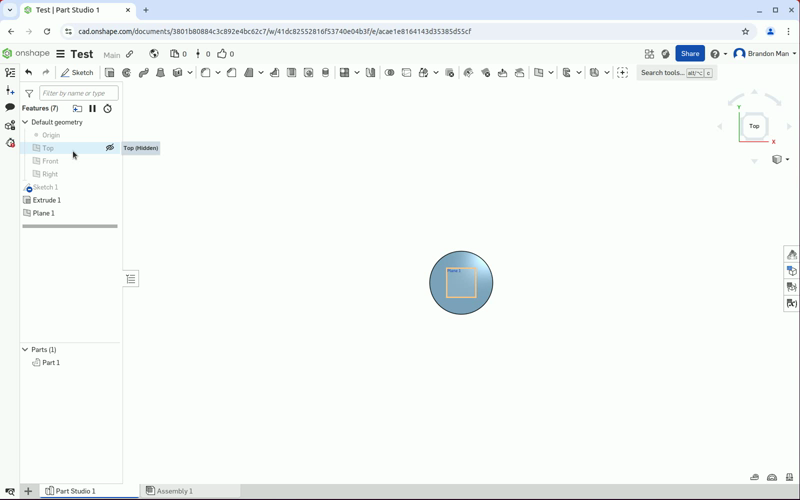
key(shift+s)
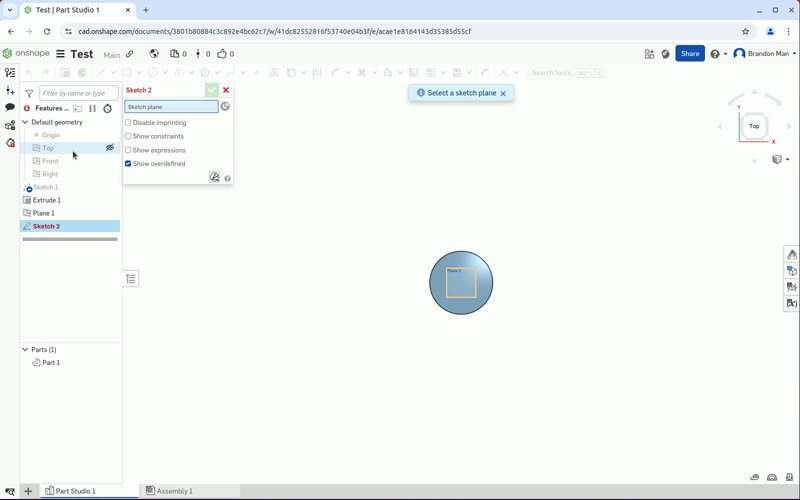
mouse_move(73, 215)
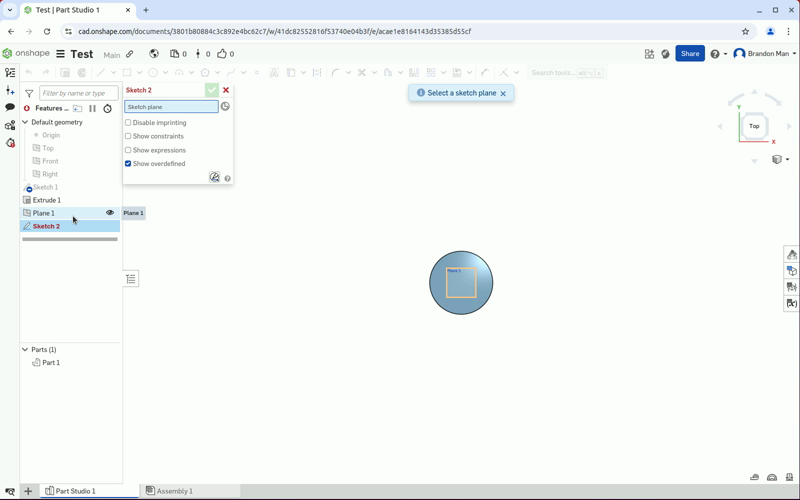
click(73, 215)
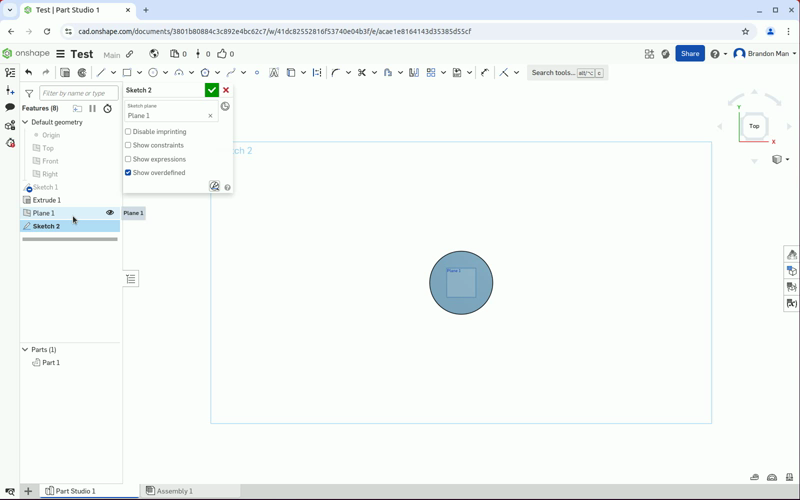
mouse_move(73, 352)
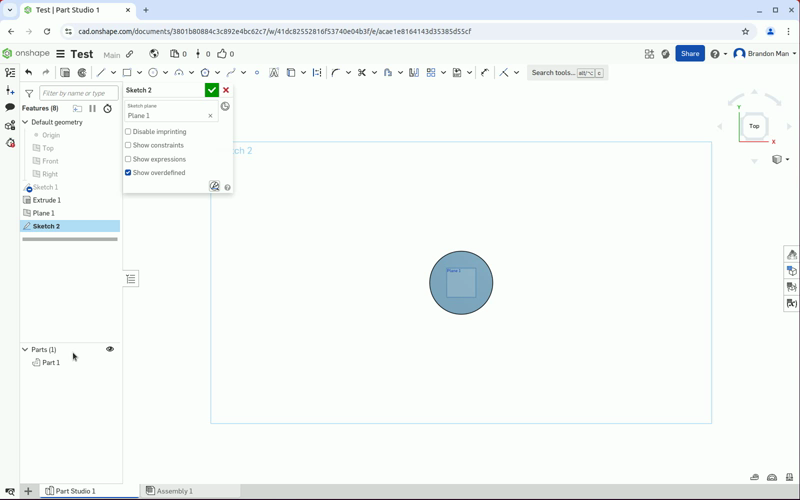
key(y)
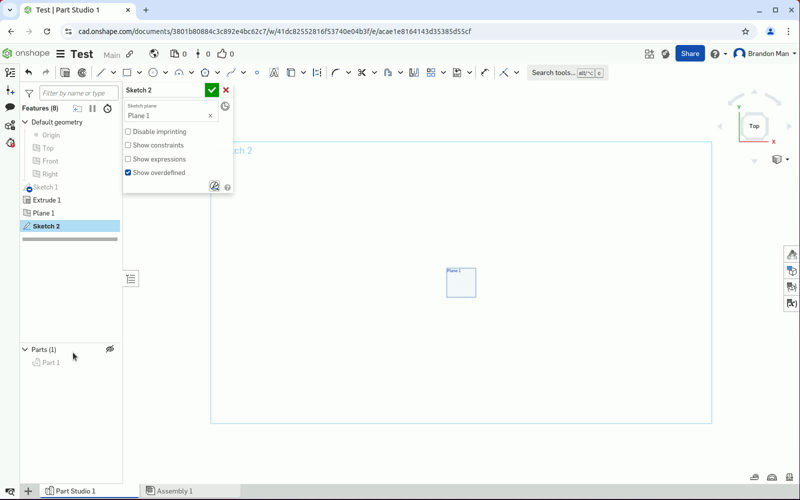
key(c)
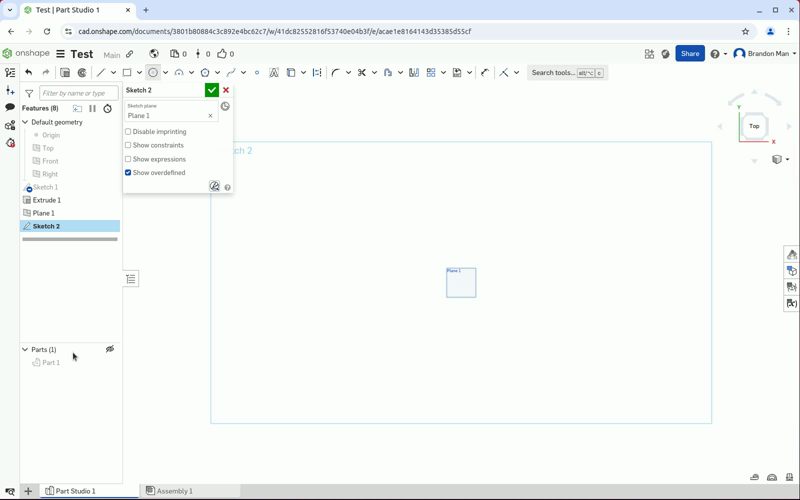
key_down(shift)
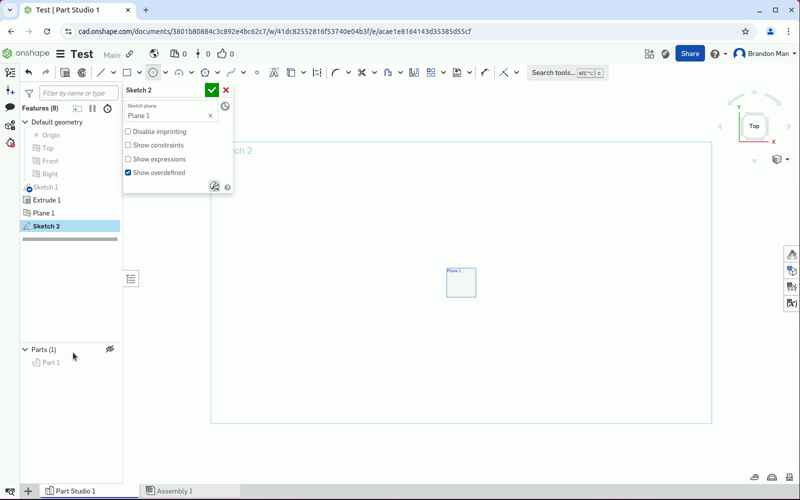
mouse_move(461, 282)
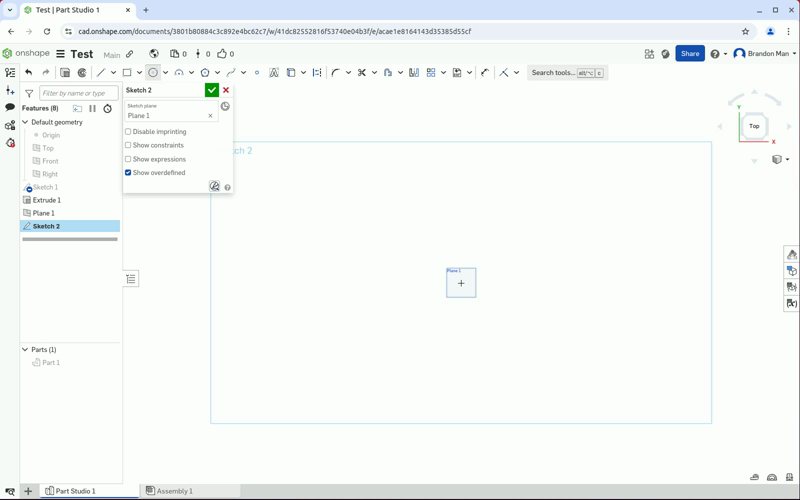
click(461, 282)
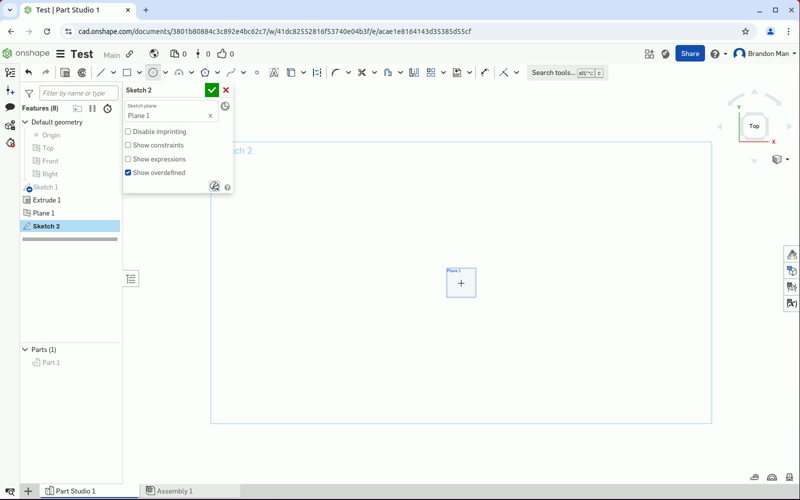
key_up(shift)
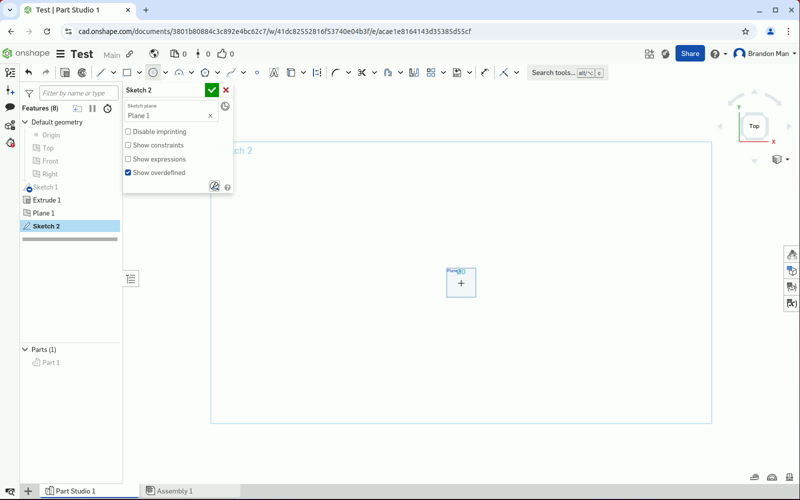
mouse_move(481, 282)
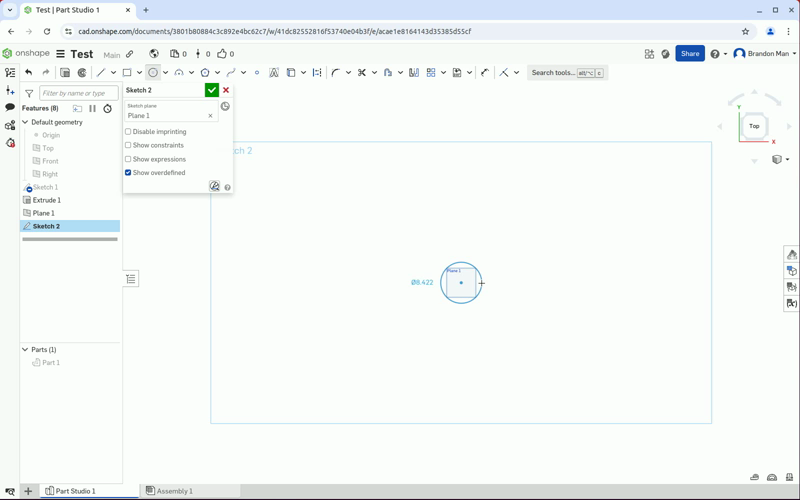
click(481, 282)
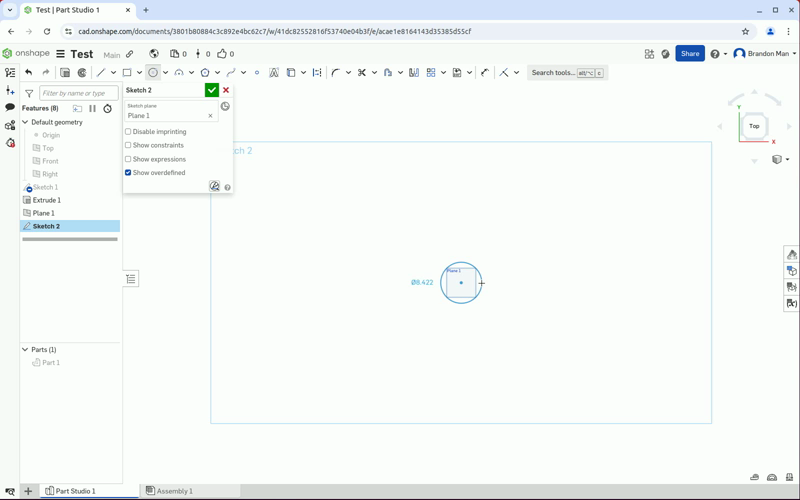
key(esc)
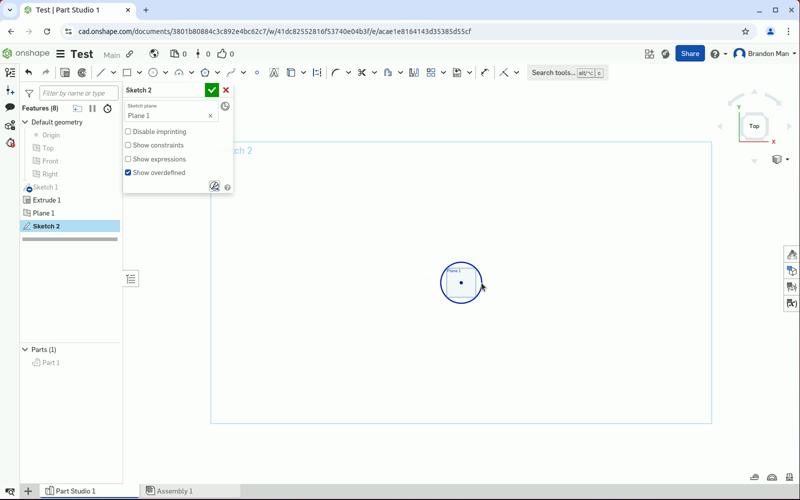
mouse_move(448, 281)
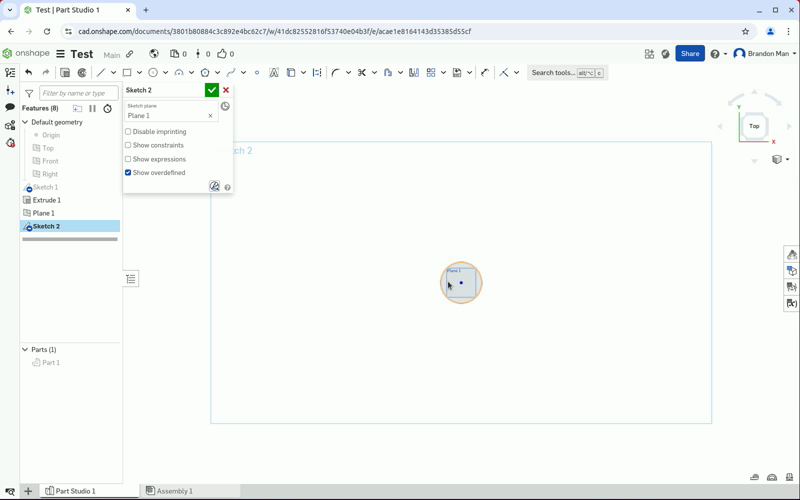
scroll(6)
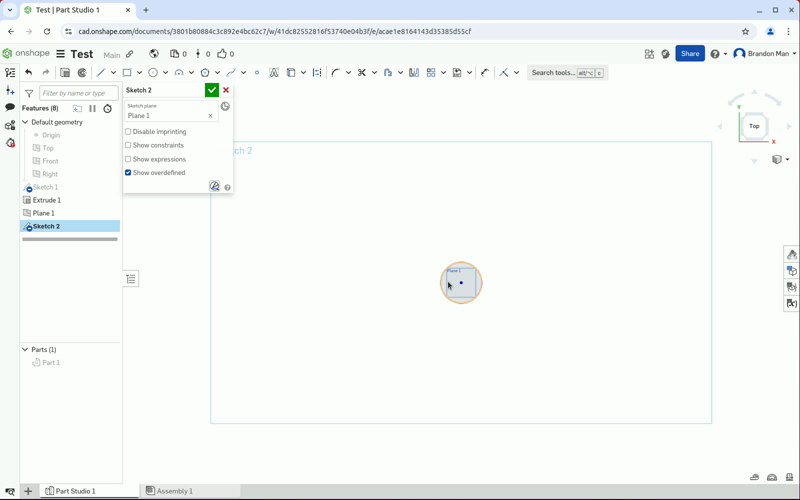
scroll(6)
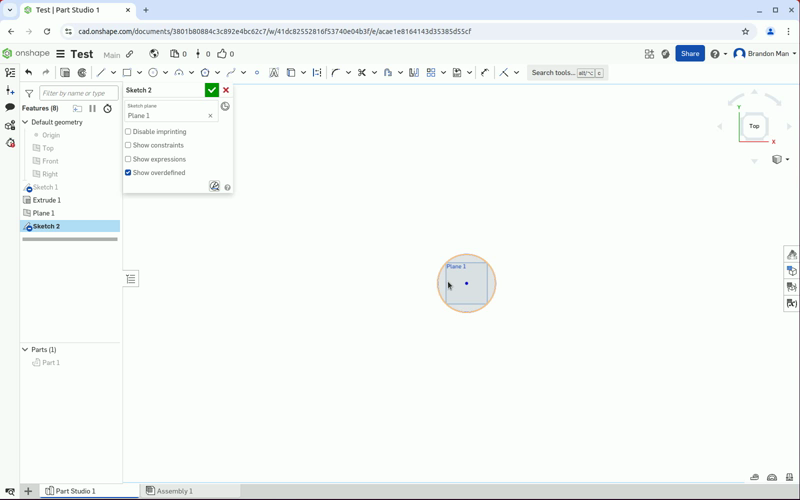
scroll(6)
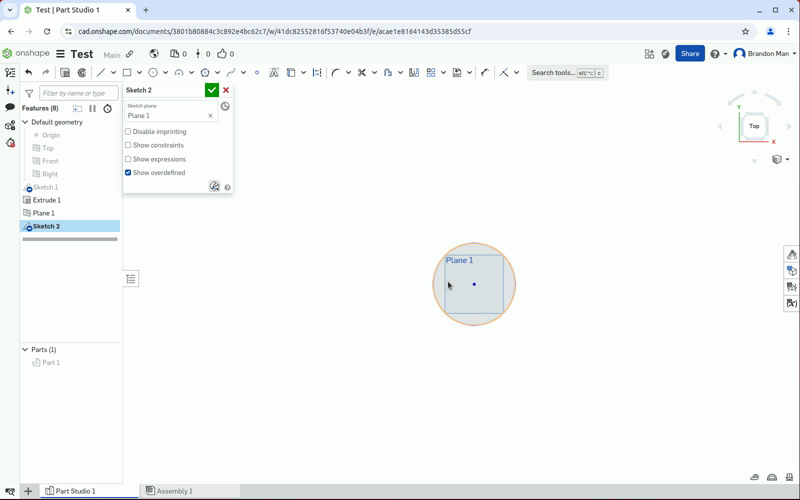
scroll(6)
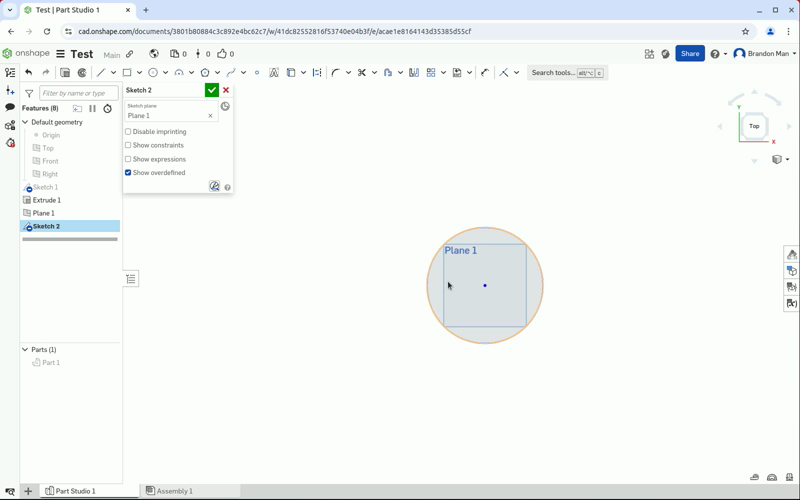
scroll(6)
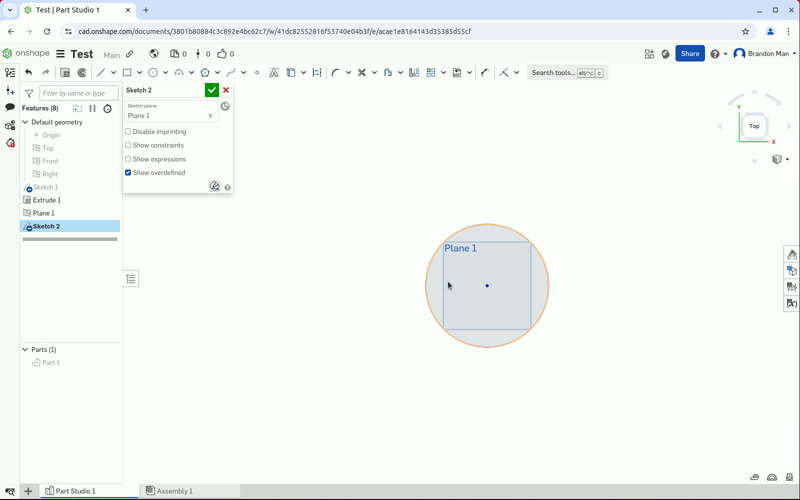
scroll(6)
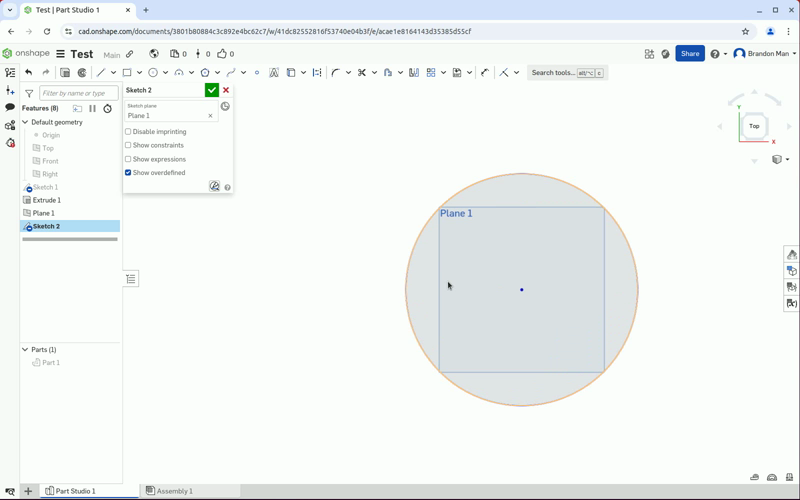
scroll(6)
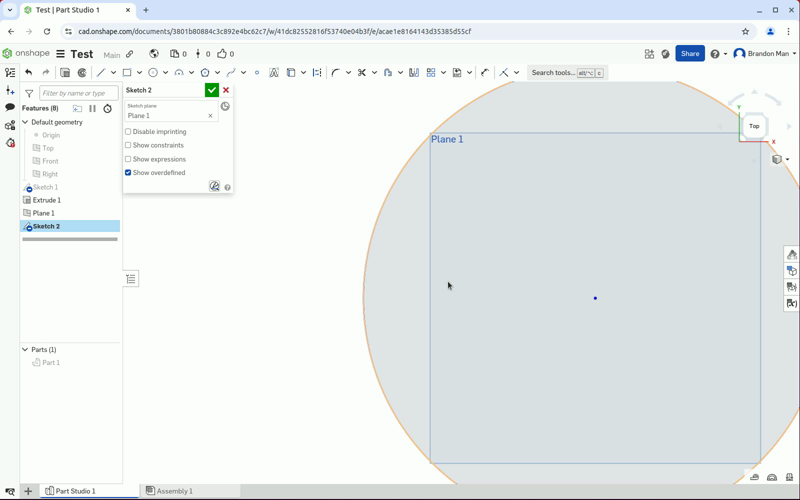
click(448, 281)
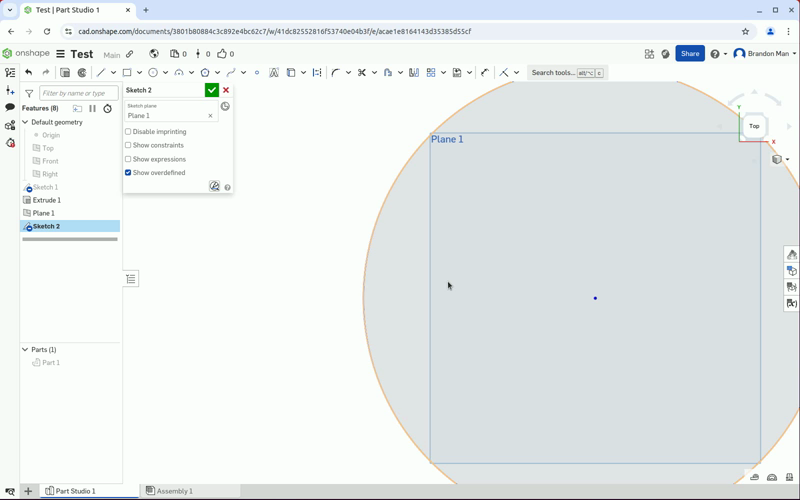
scroll(-6)
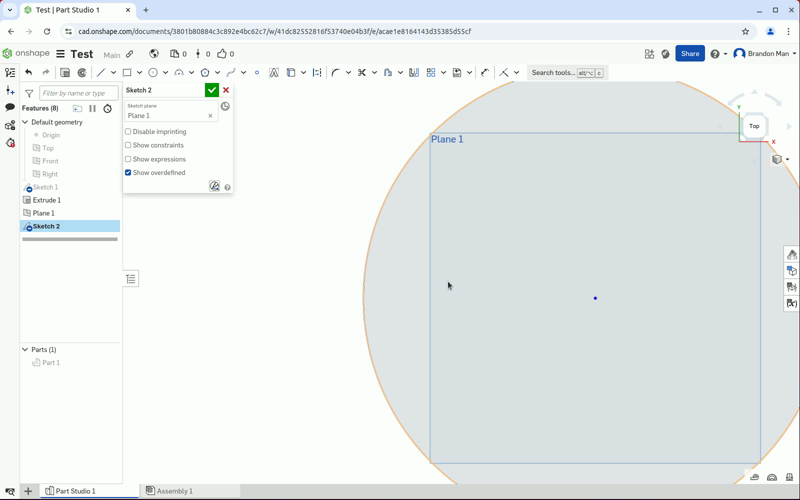
scroll(-6)
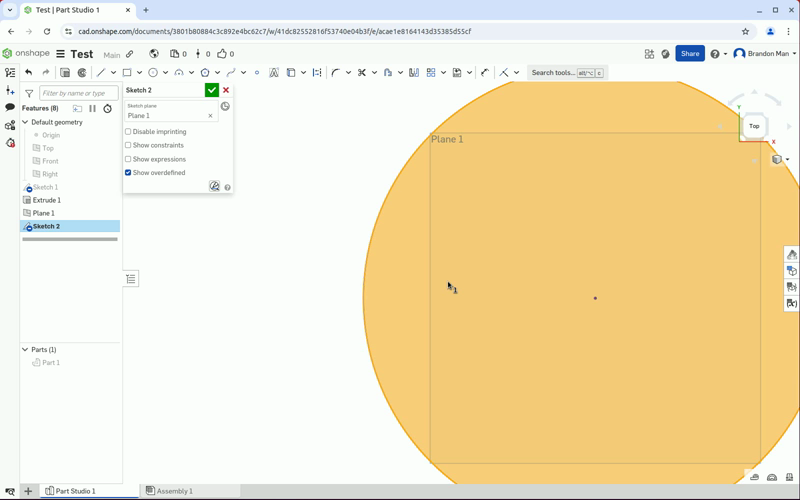
scroll(-6)
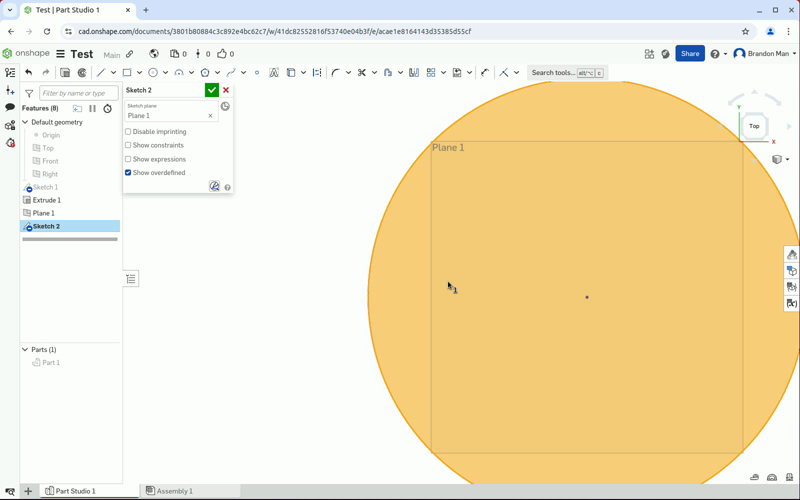
scroll(-6)
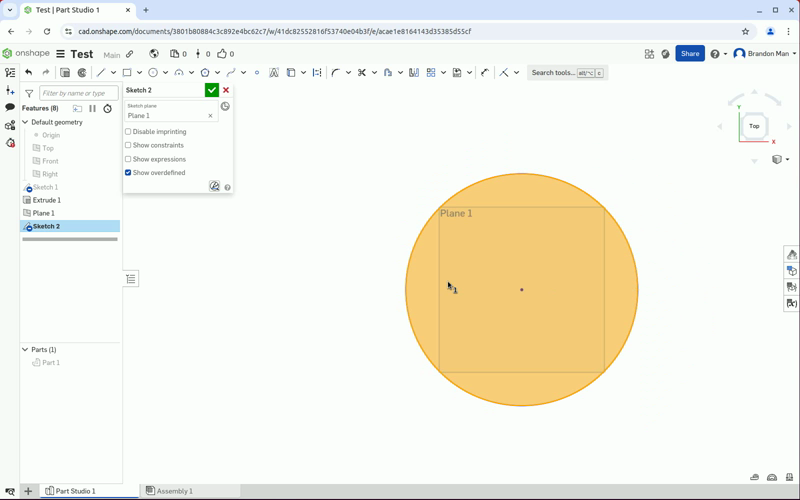
scroll(-6)
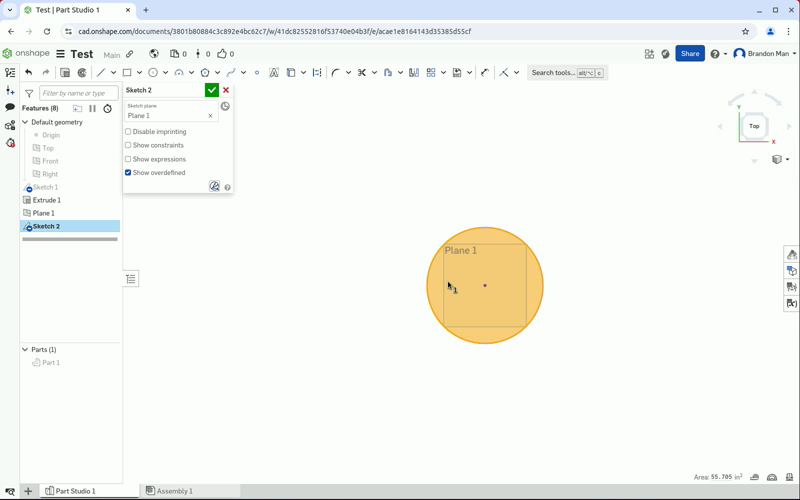
scroll(-6)
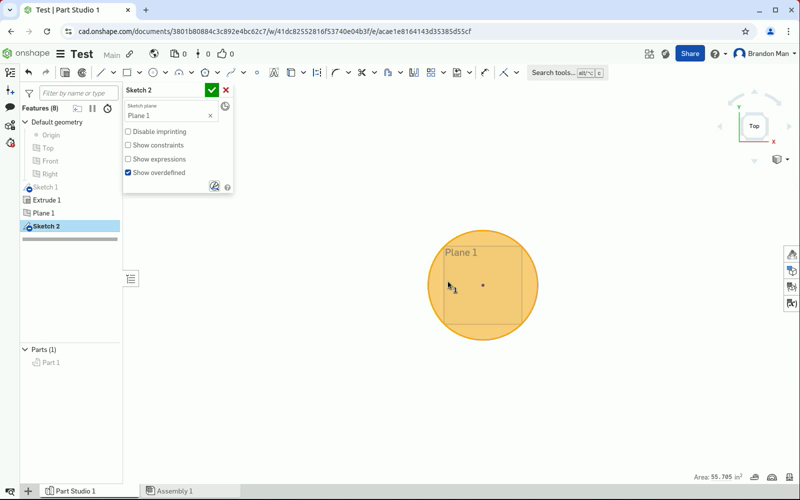
scroll(-6)
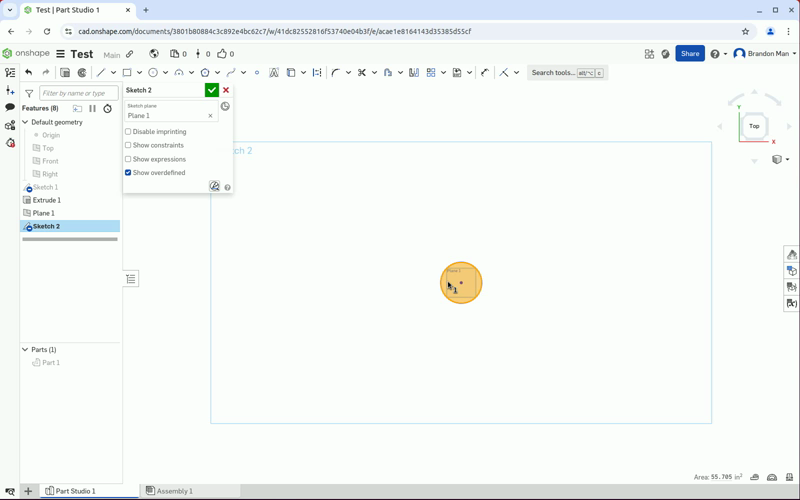
mouse_move(73, 352)
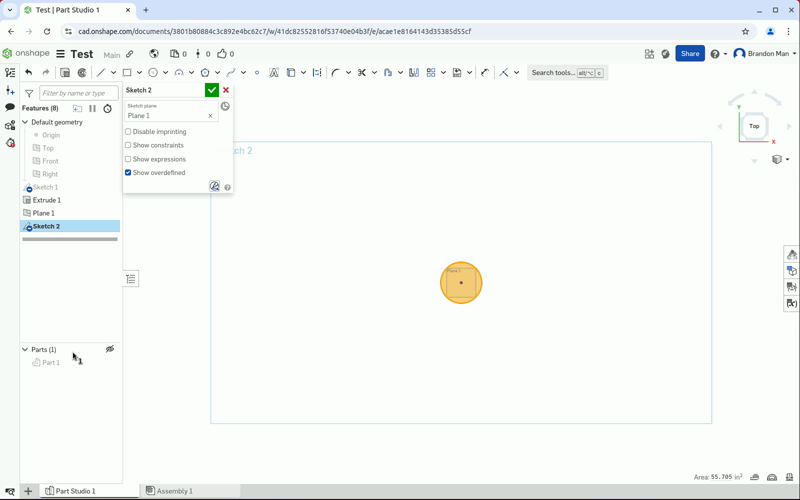
key(shift+y)
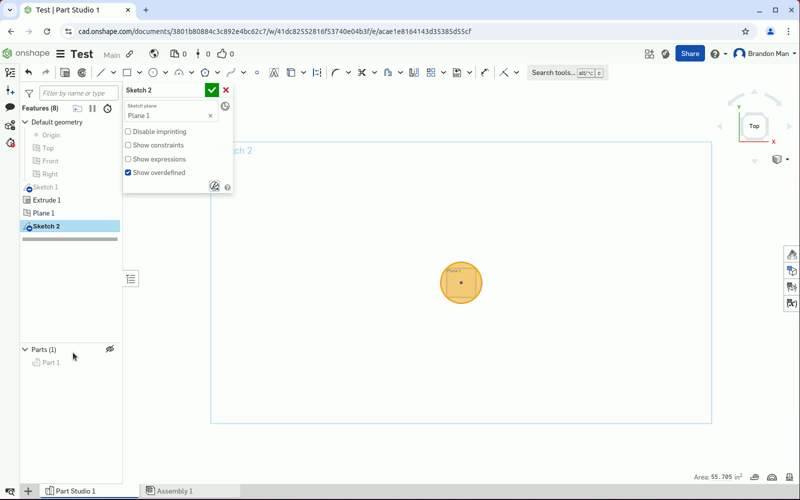
key(shift+e)
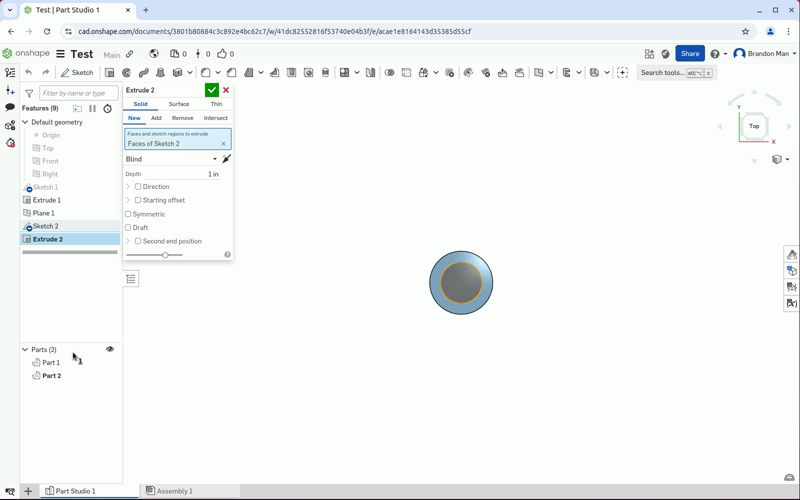
mouse_move(143, 106)
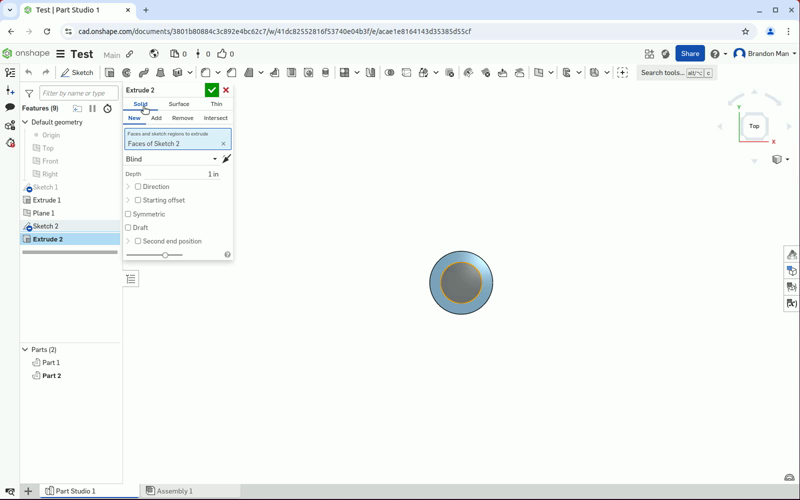
click(143, 106)
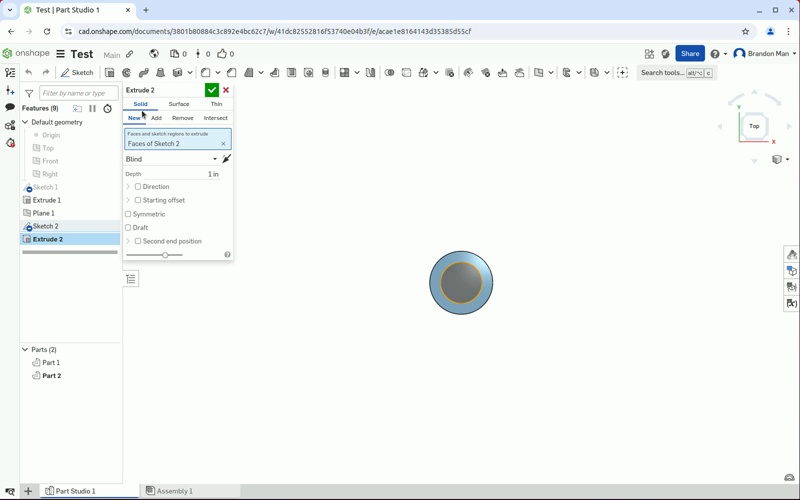
mouse_move(137, 120)
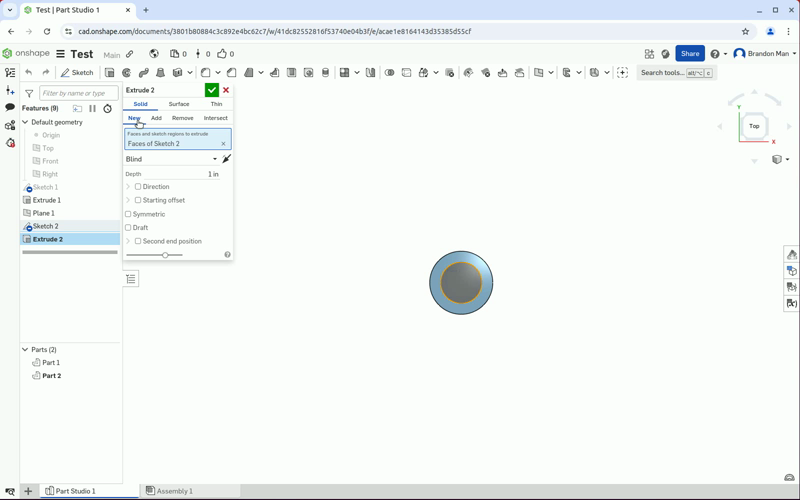
click(137, 120)
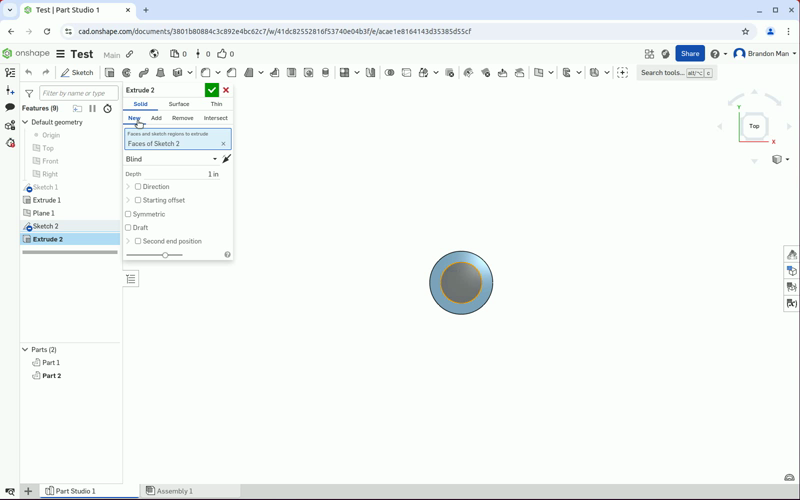
key(tab, 4)
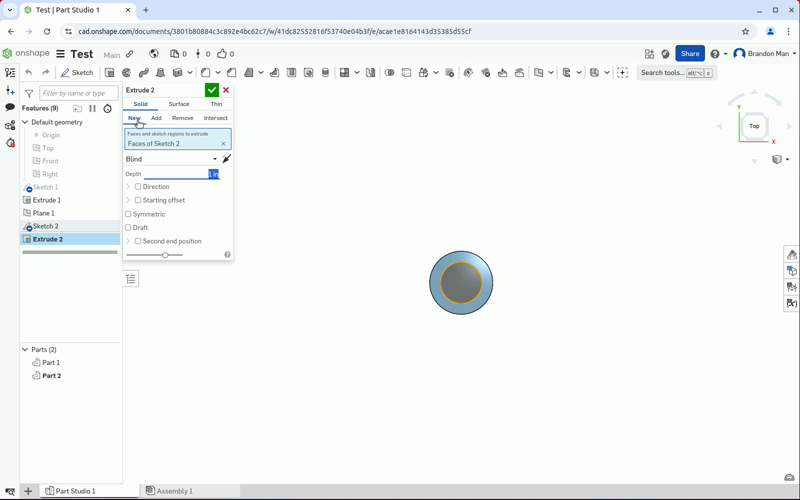
text(18.775)
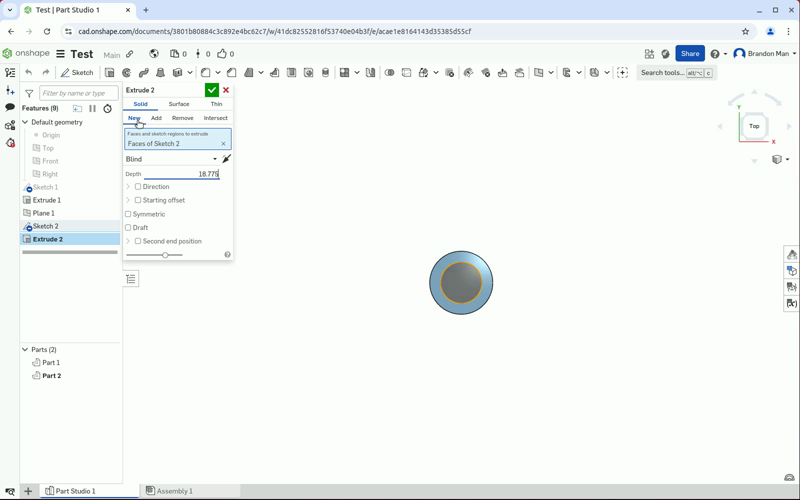
key(enter)
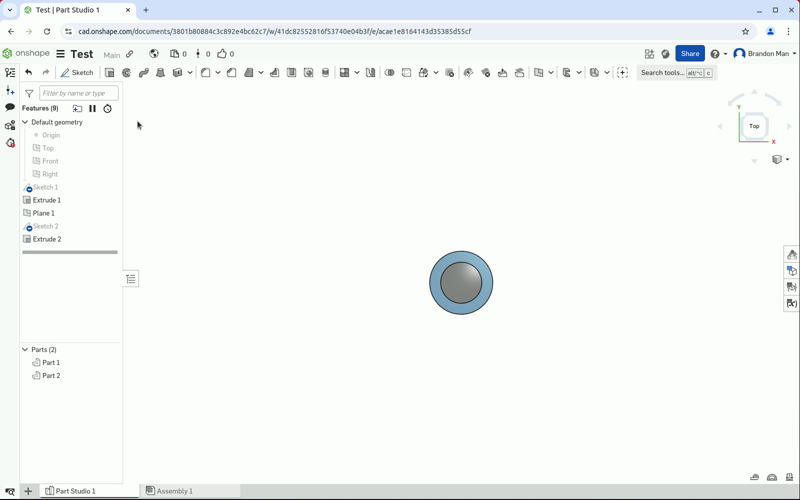
key(shift+h)
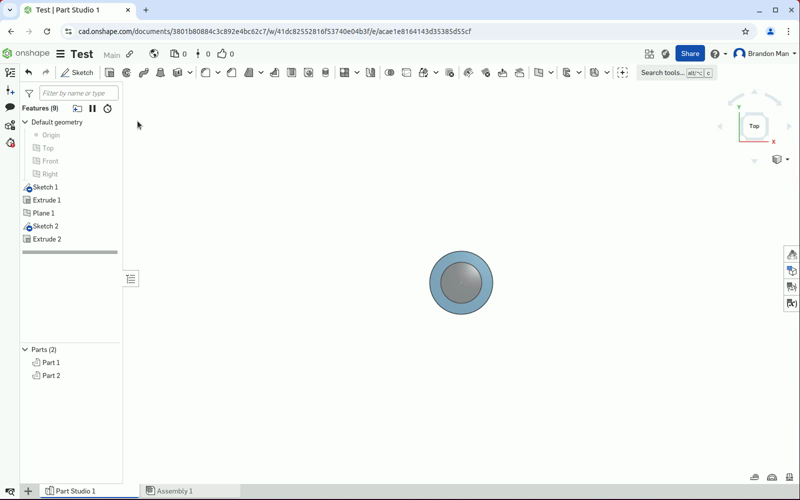
key(shift+h)
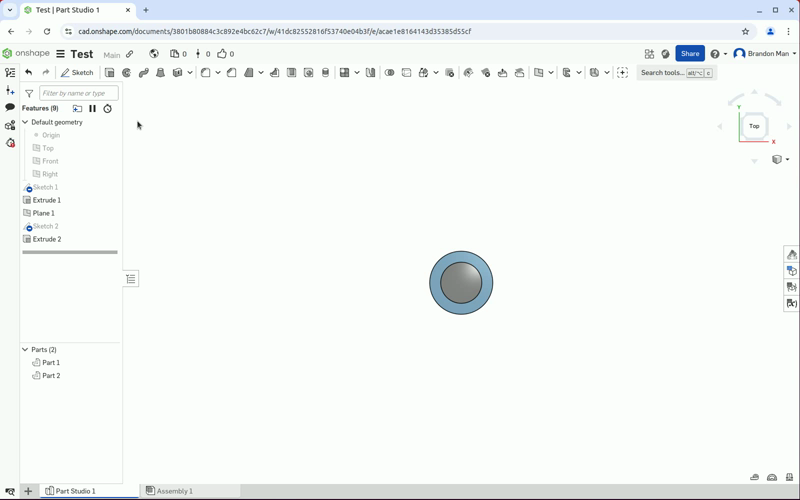
mouse_move(73, 189)
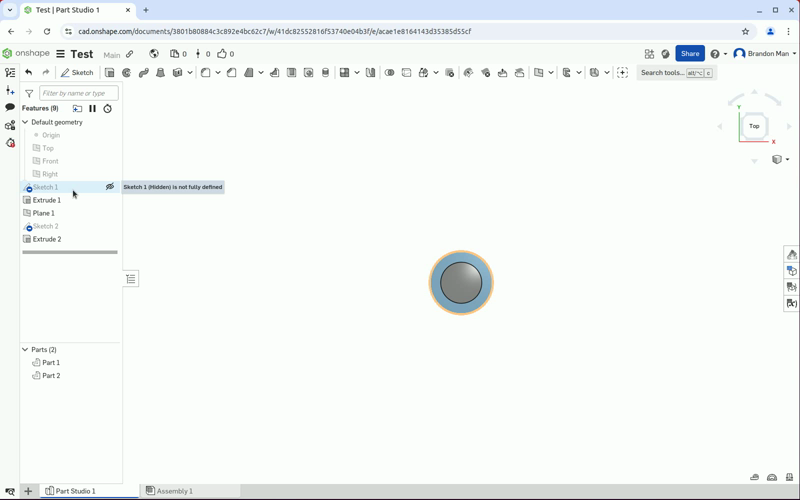
click(73, 189)
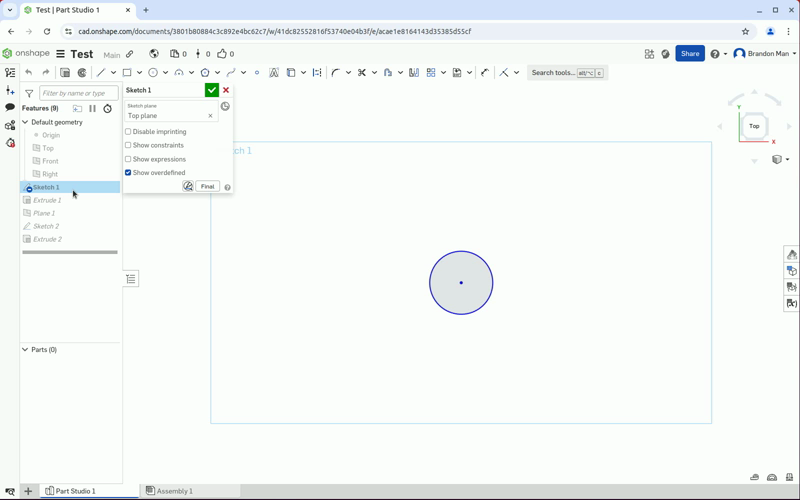
mouse_move(229, 92)
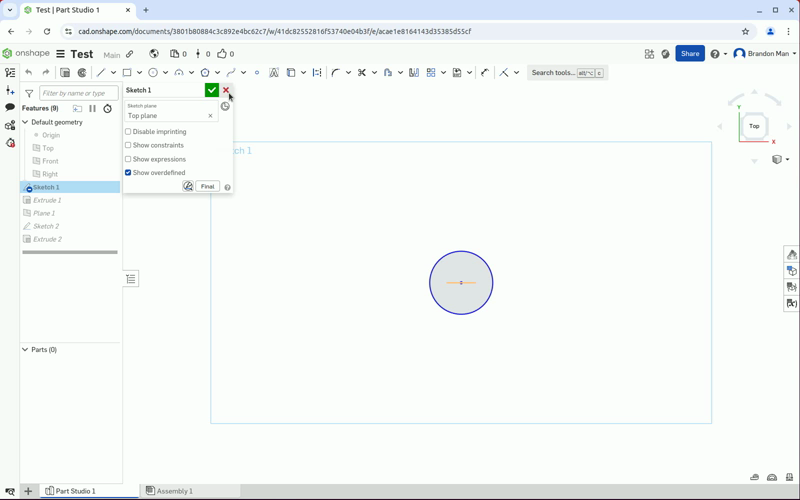
click(229, 92)
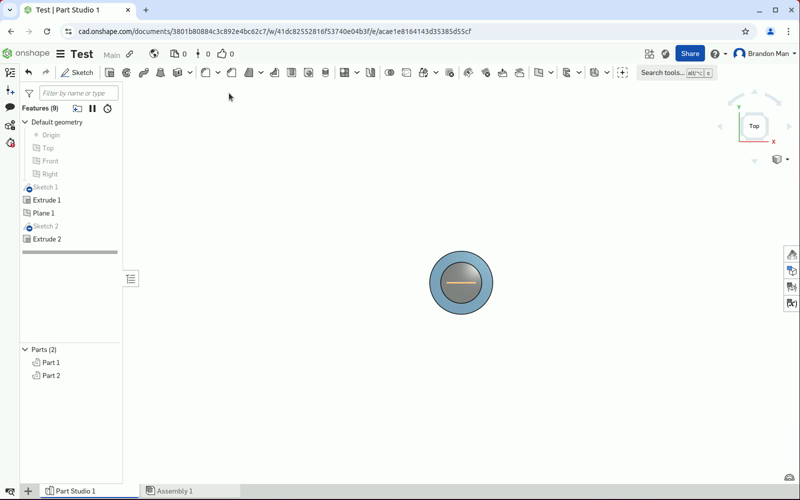
mouse_move(541, 75)
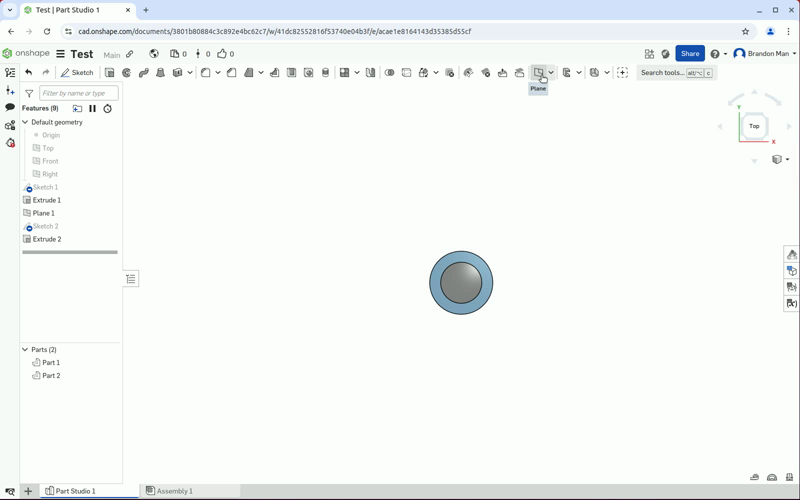
click(541, 75)
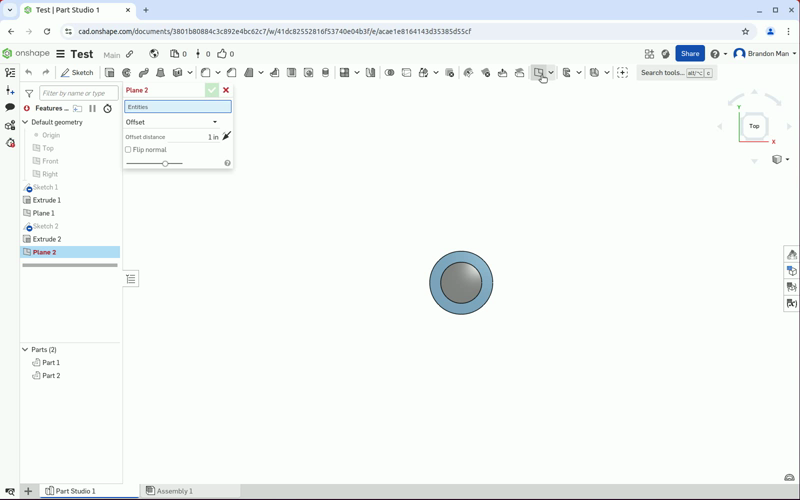
mouse_move(73, 150)
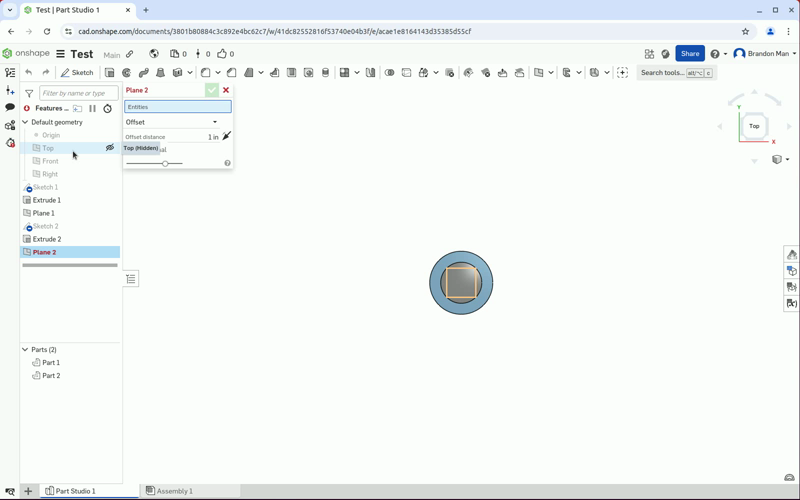
click(73, 150)
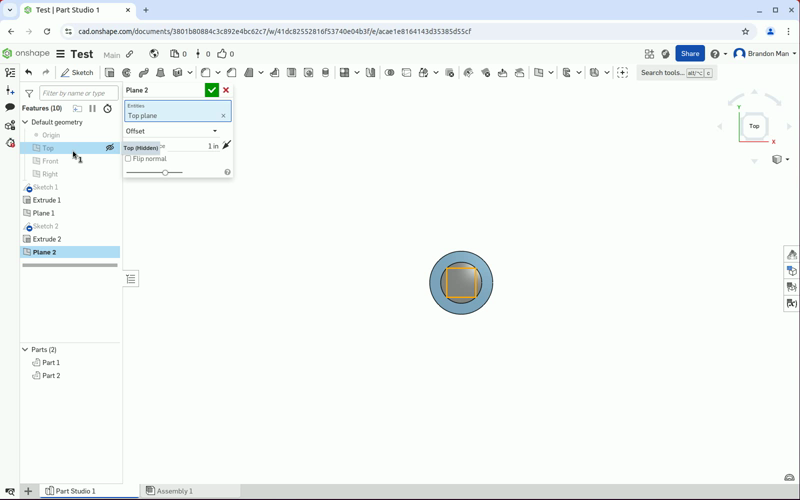
key(tab, 2)
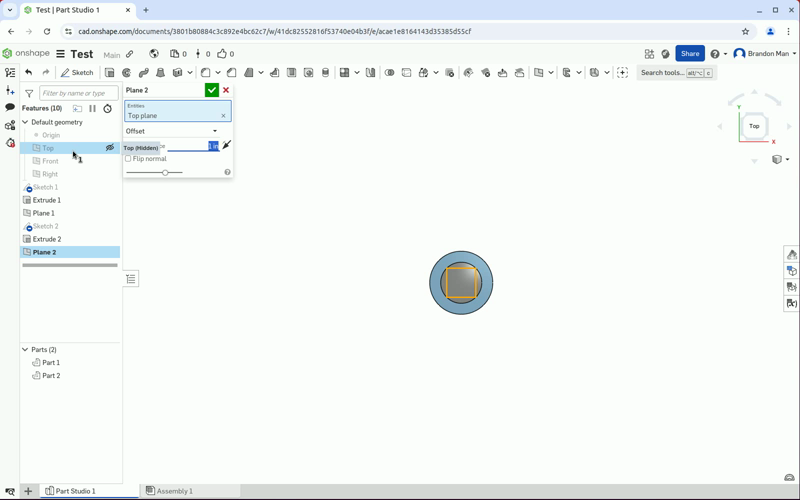
text(23.108)
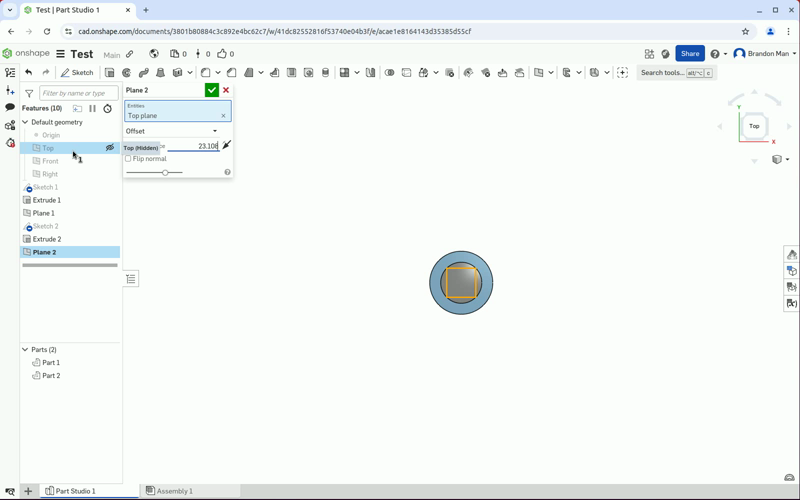
key(enter, 2)
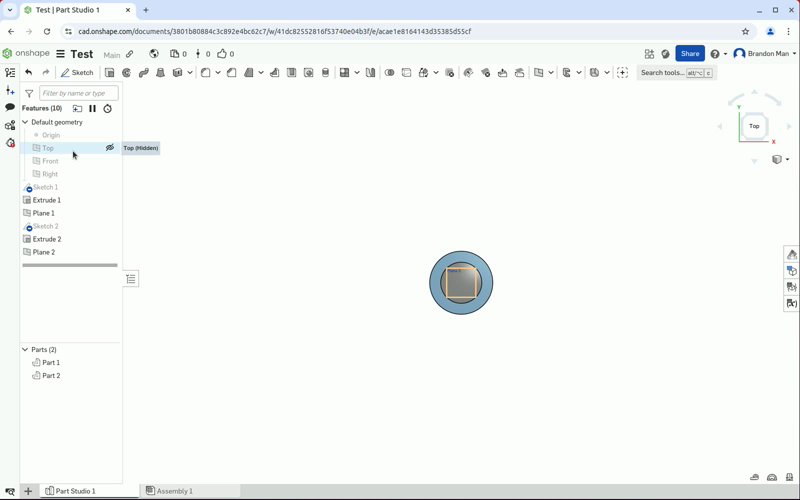
key(shift+s)
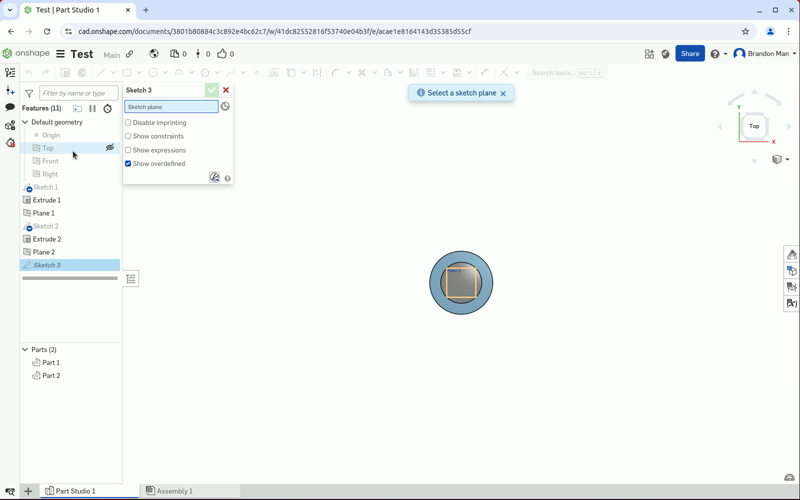
mouse_move(73, 254)
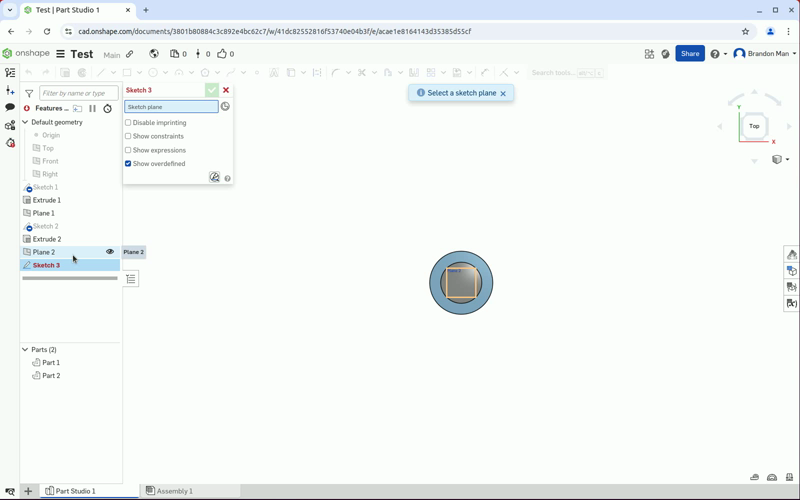
click(73, 254)
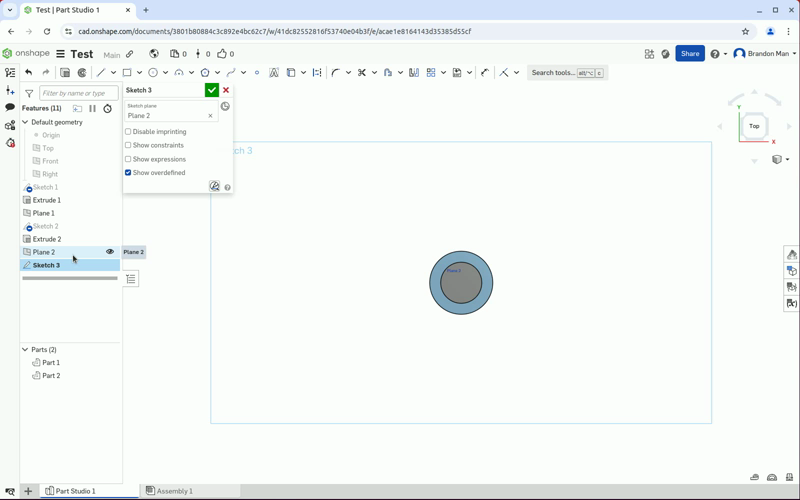
mouse_move(73, 352)
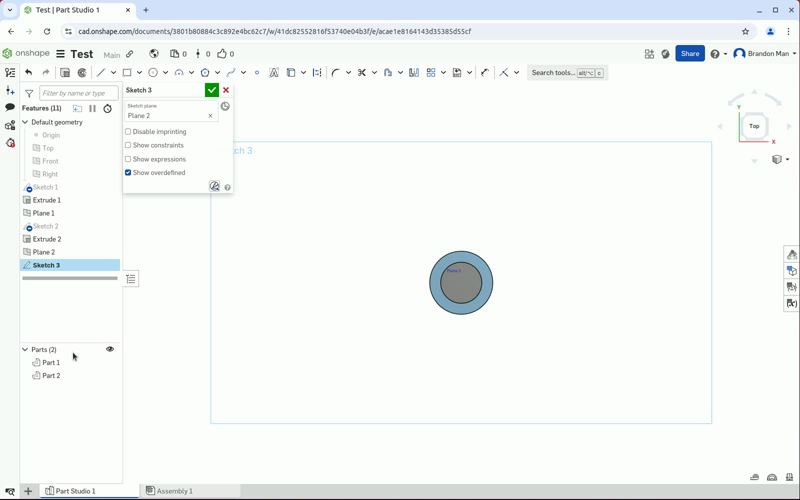
key(y)
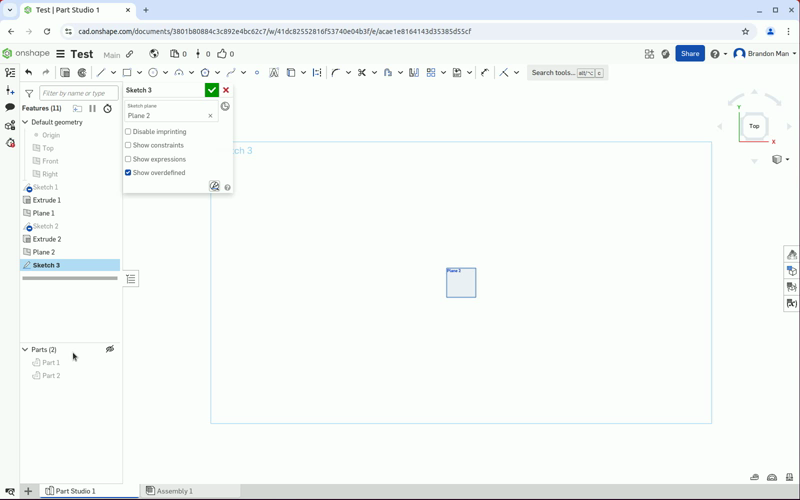
key(c)
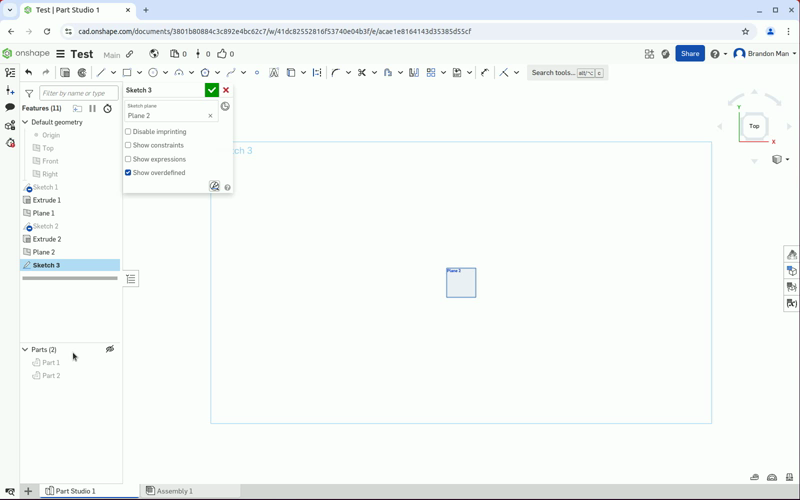
key_down(shift)
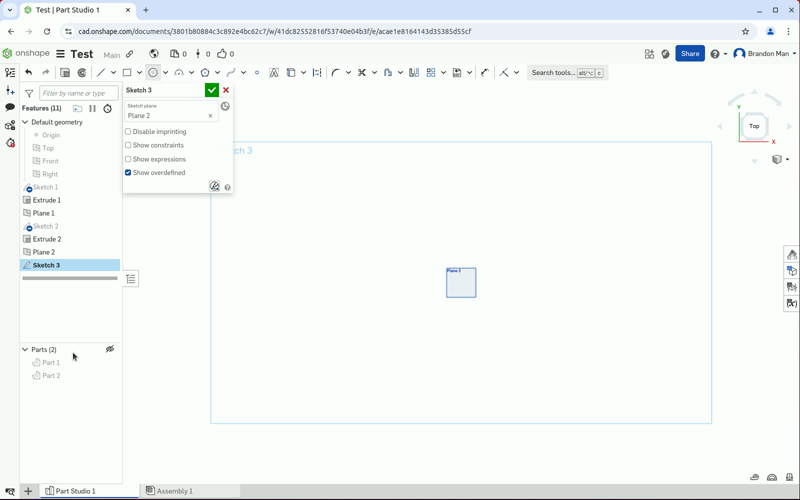
mouse_move(461, 282)
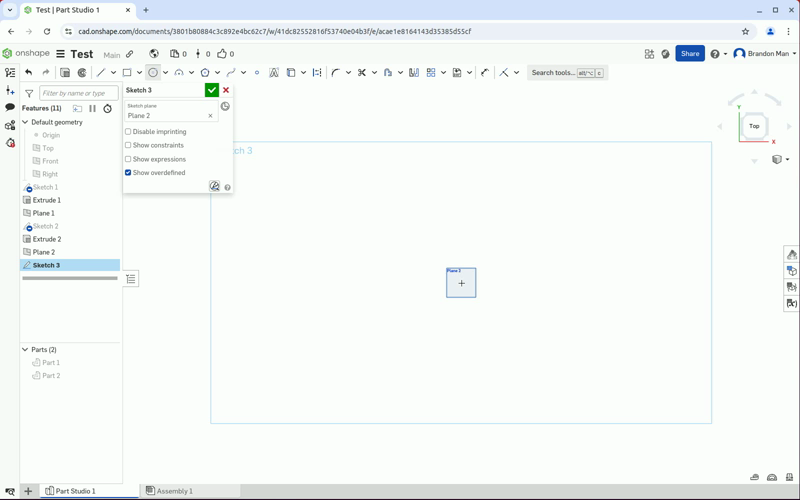
click(461, 282)
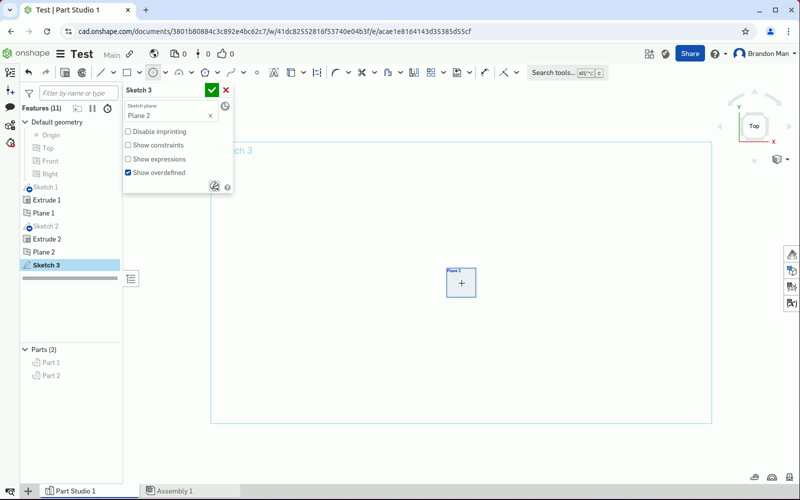
key_up(shift)
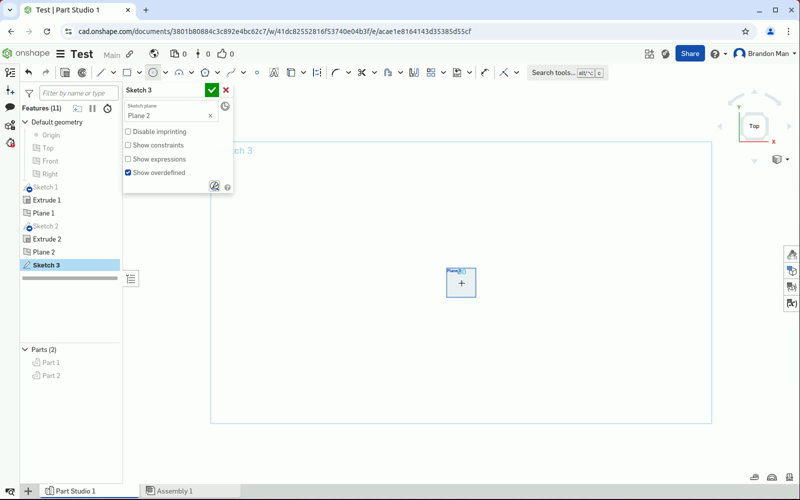
mouse_move(470, 282)
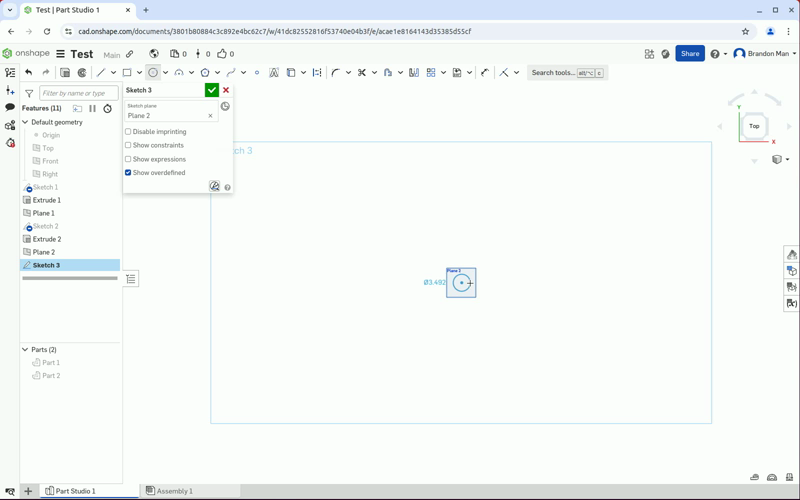
click(470, 282)
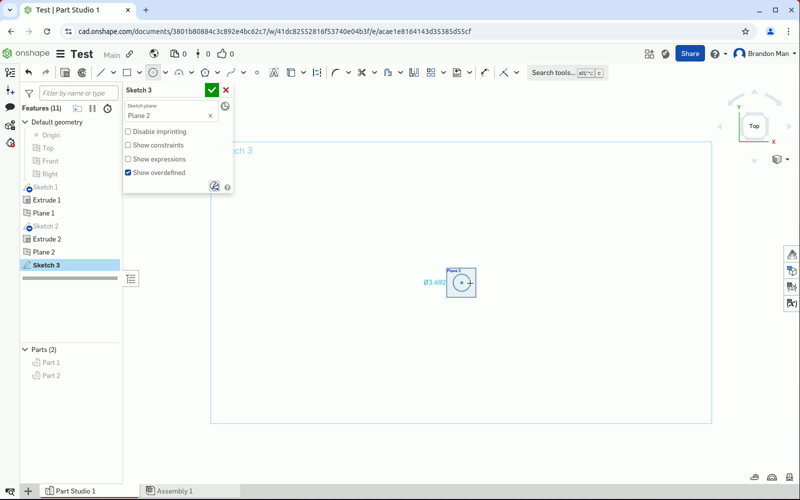
key(esc)
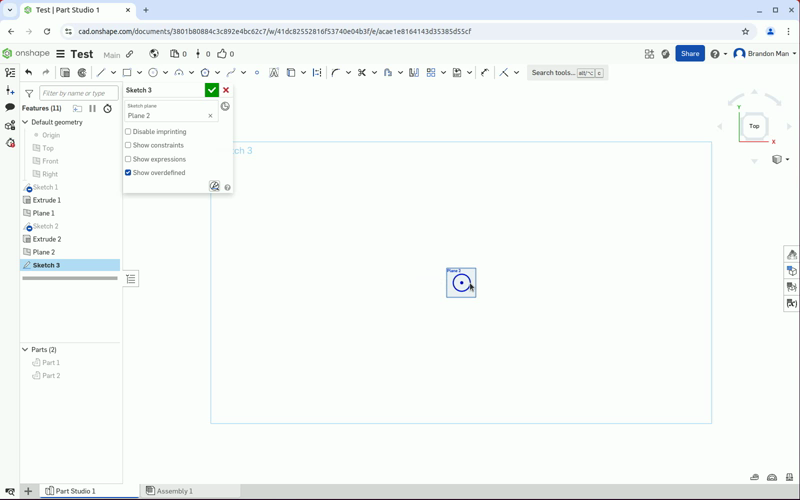
mouse_move(464, 279)
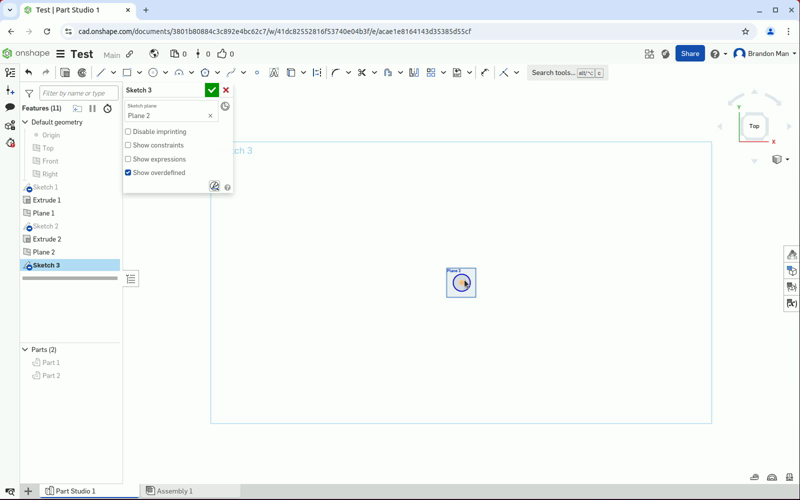
scroll(6)
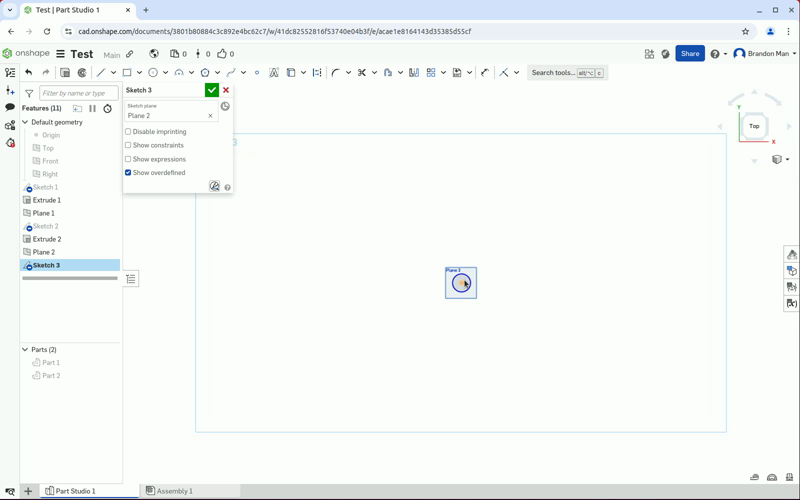
scroll(6)
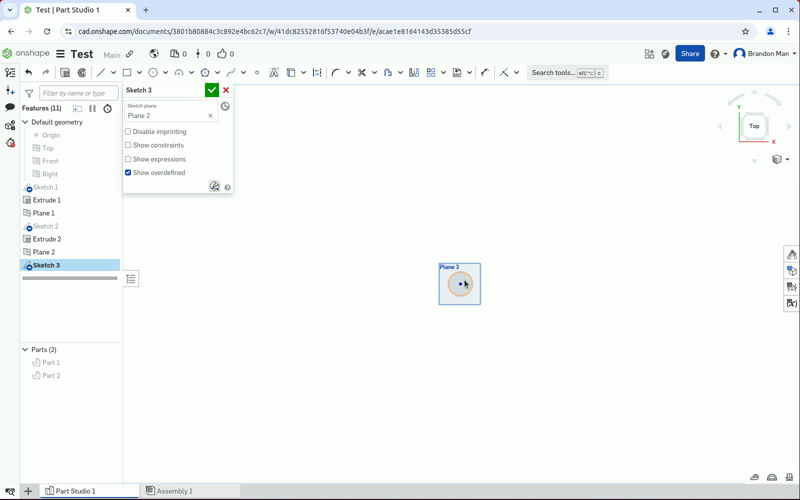
scroll(6)
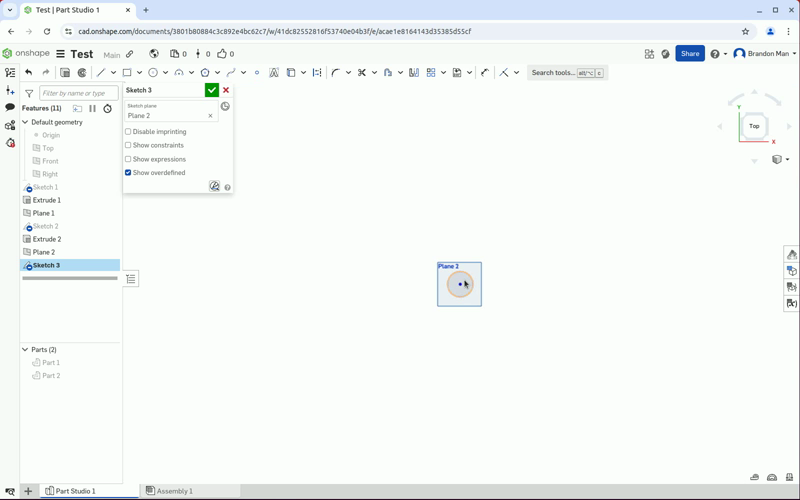
scroll(6)
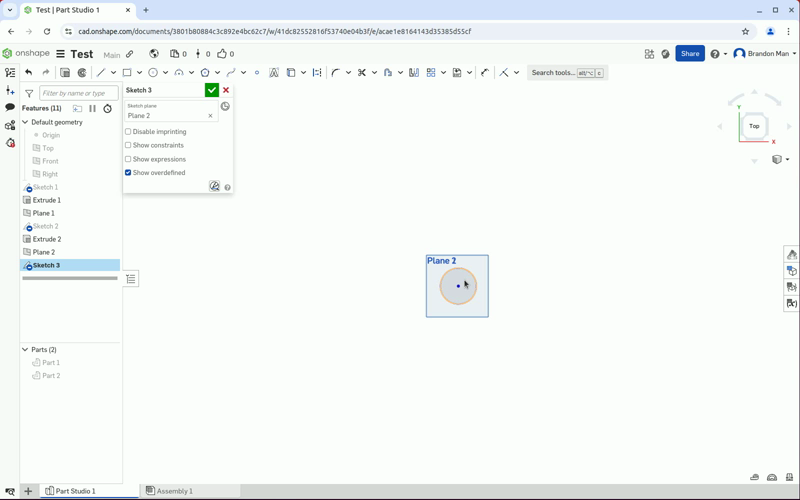
scroll(6)
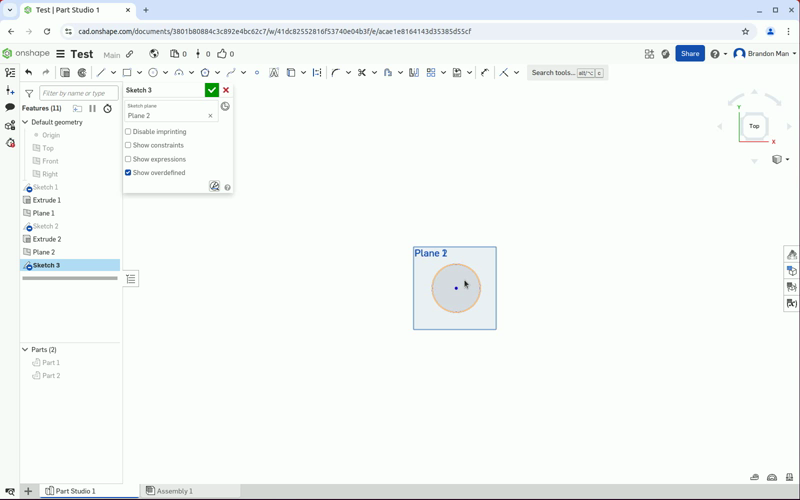
scroll(6)
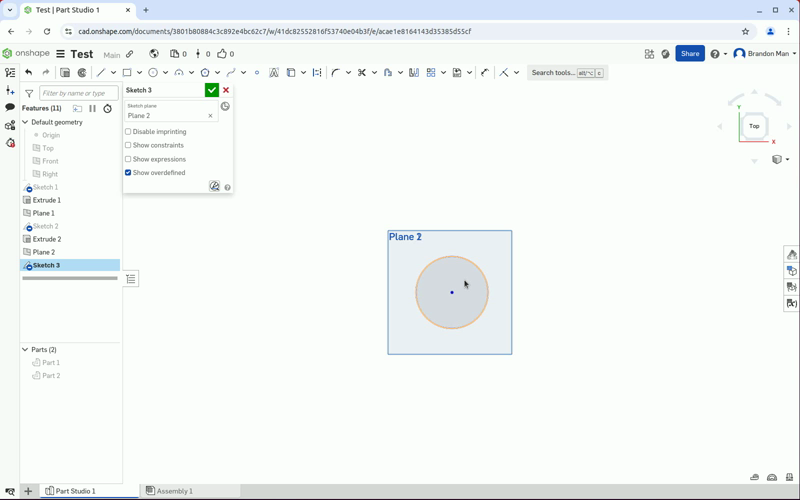
scroll(6)
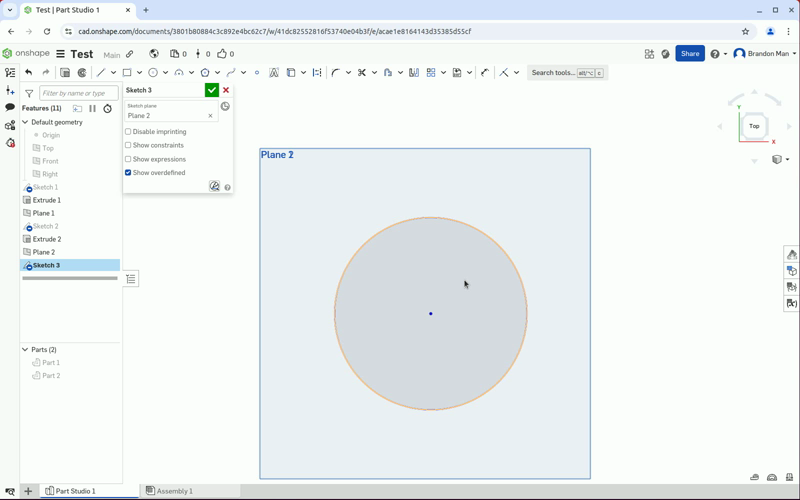
click(464, 279)
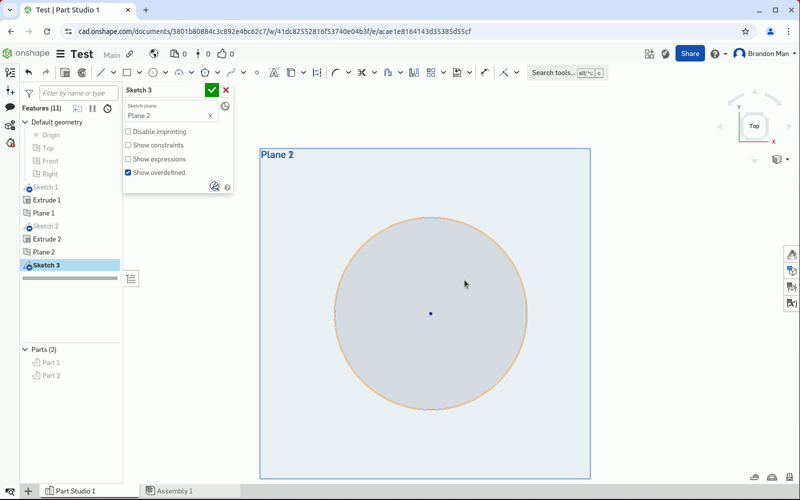
scroll(-6)
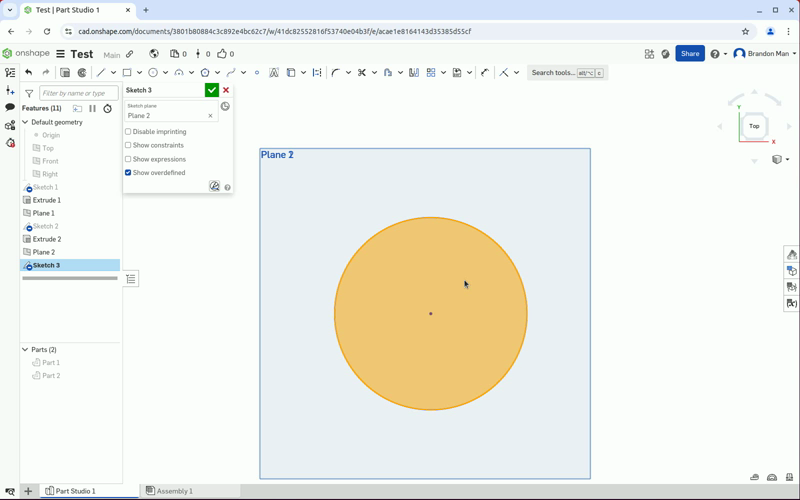
scroll(-6)
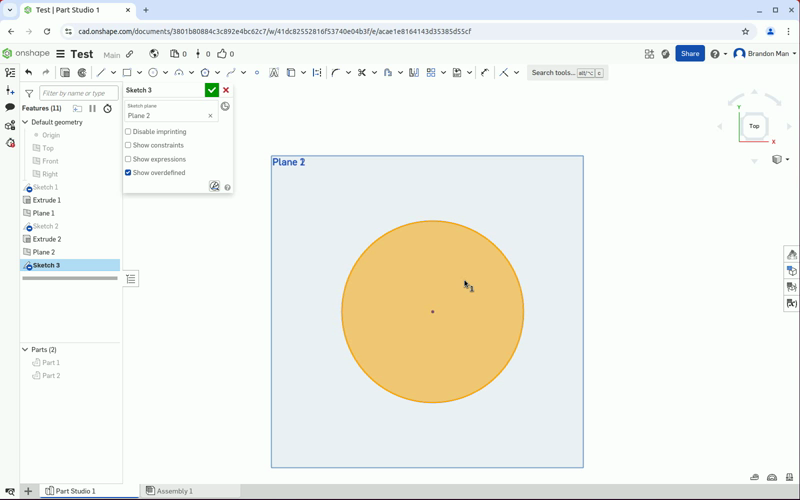
scroll(-6)
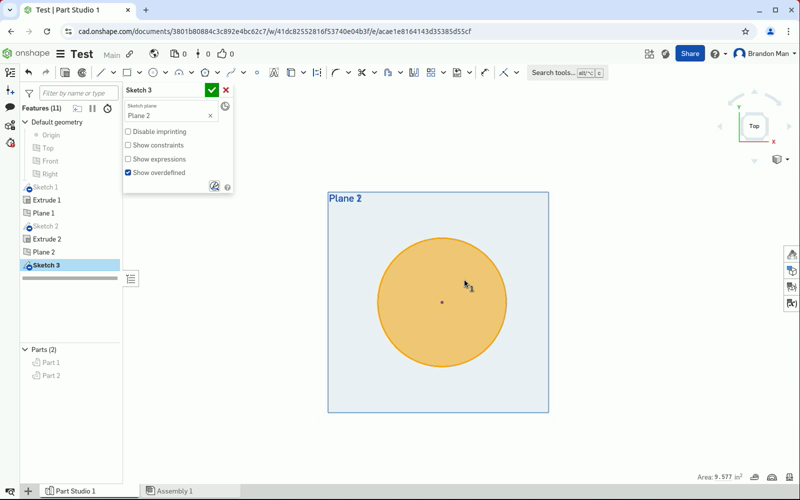
scroll(-6)
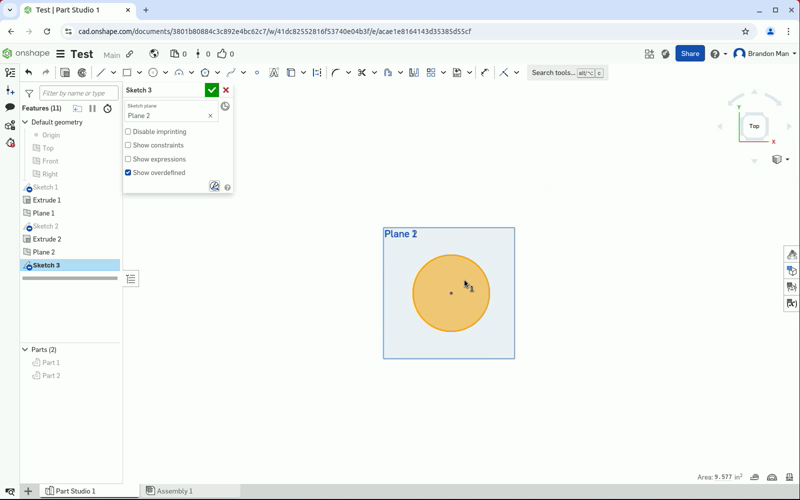
scroll(-6)
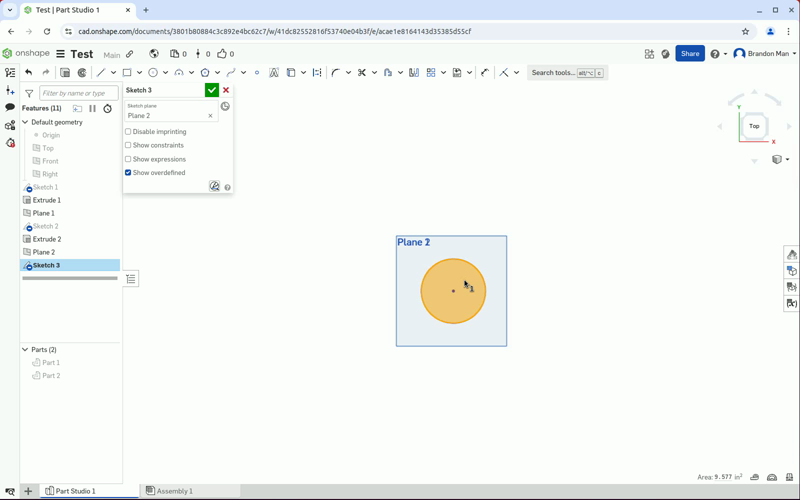
scroll(-6)
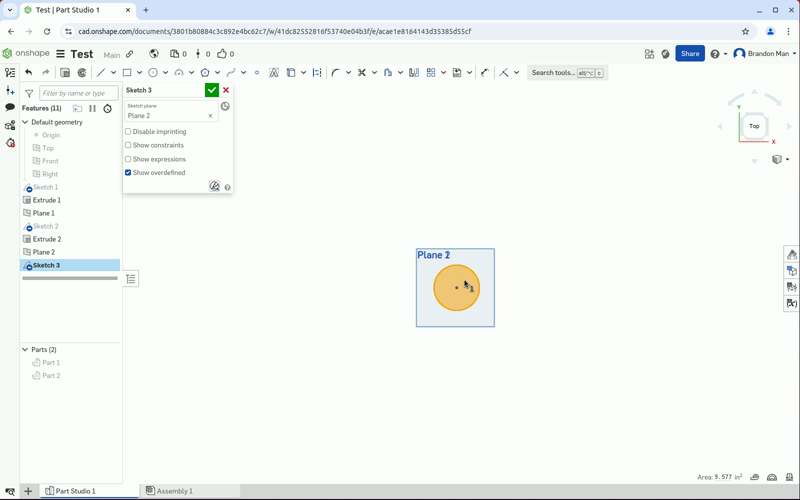
scroll(-6)
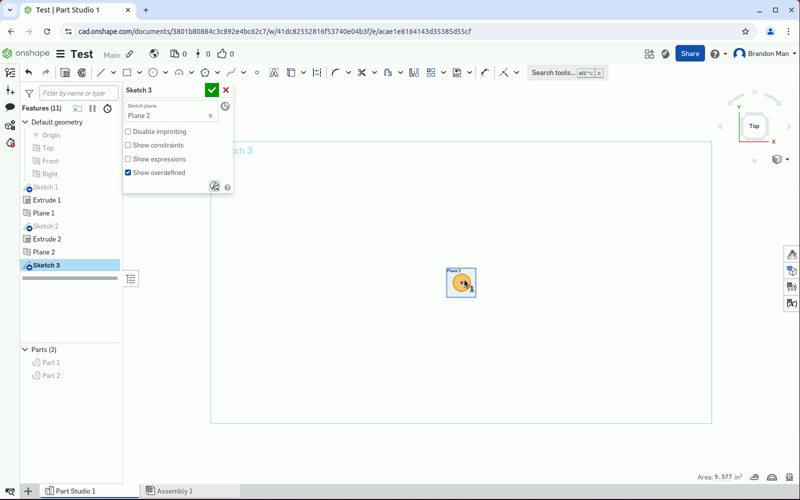
mouse_move(73, 352)
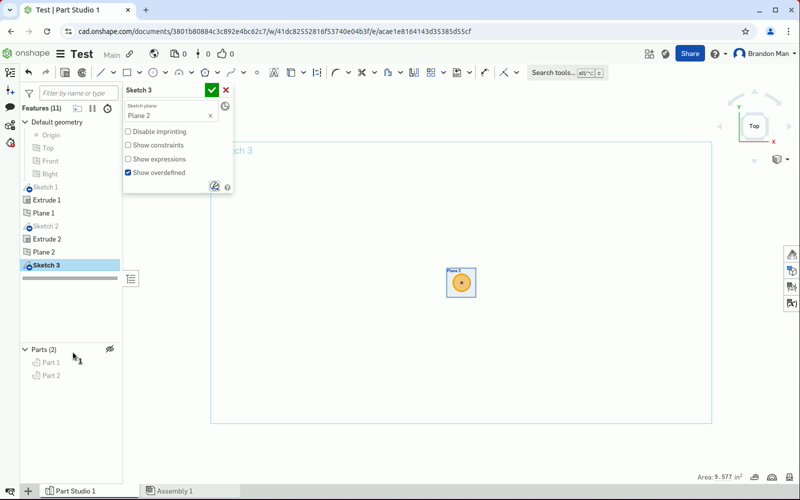
key(shift+y)
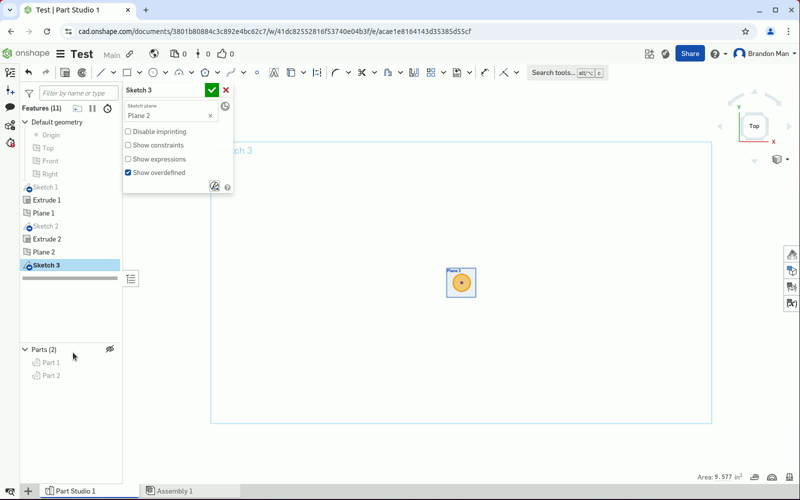
key(shift+e)
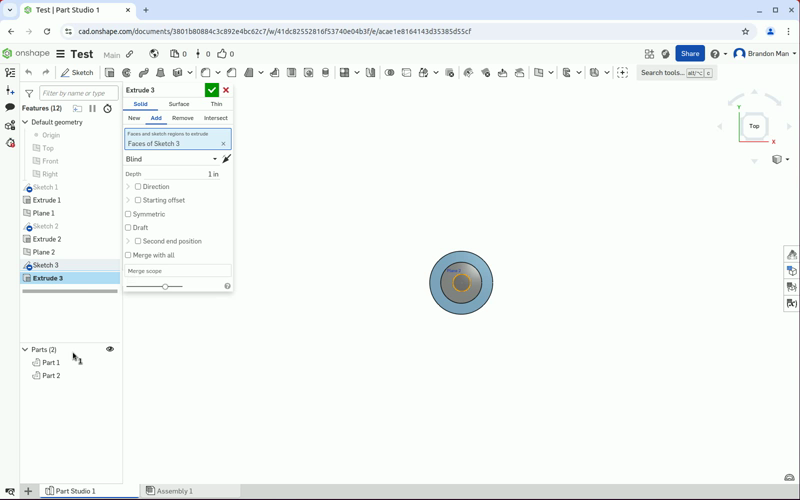
mouse_move(143, 106)
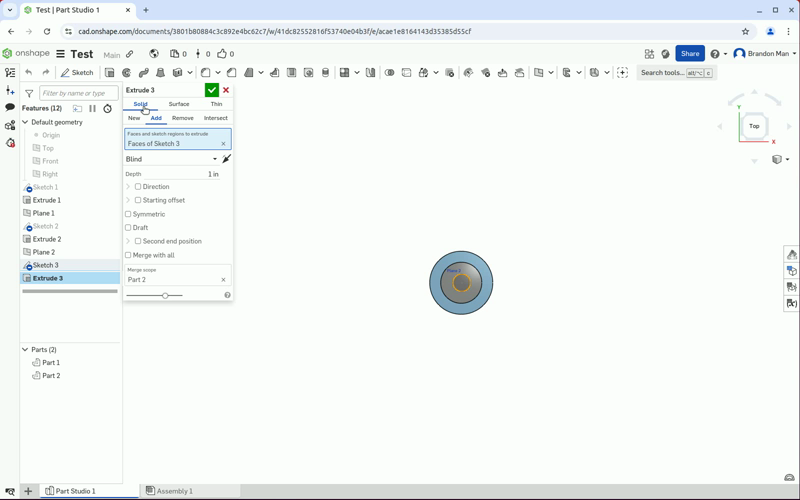
click(143, 106)
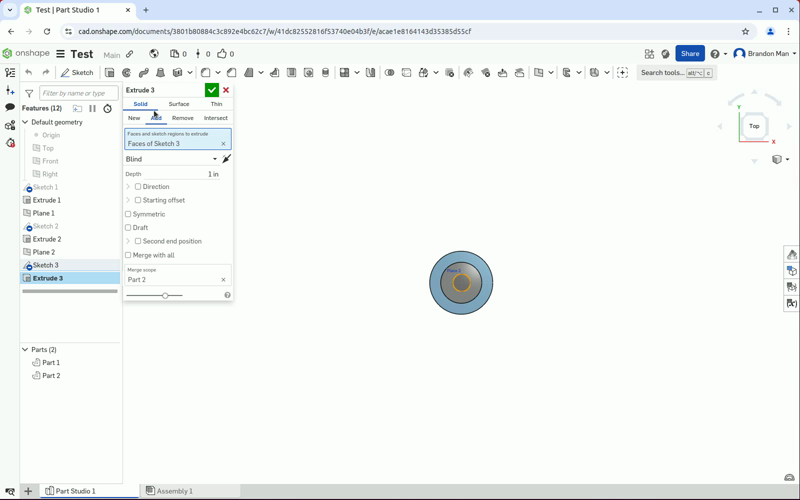
mouse_move(186, 120)
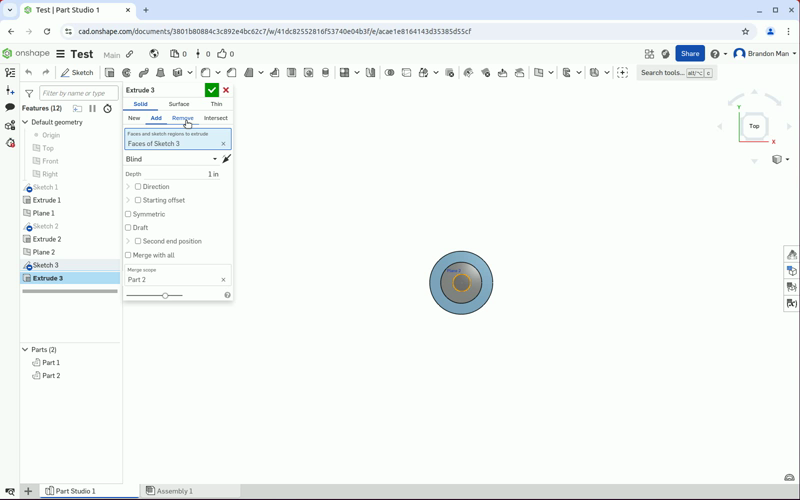
click(186, 120)
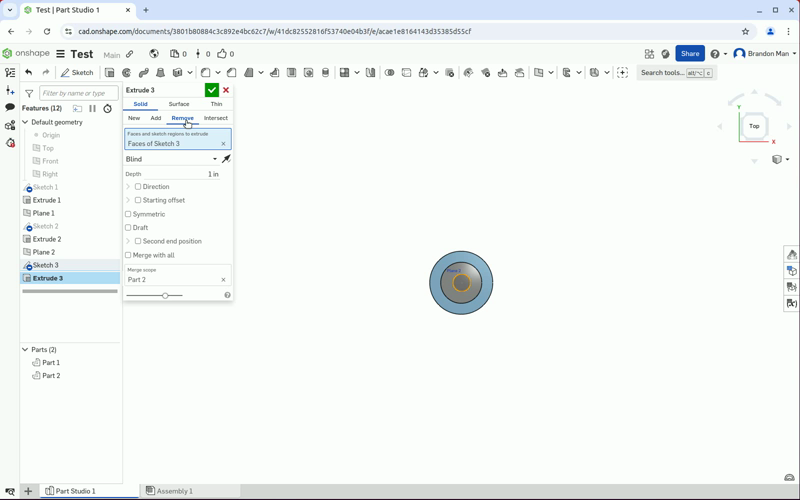
key(tab, 4)
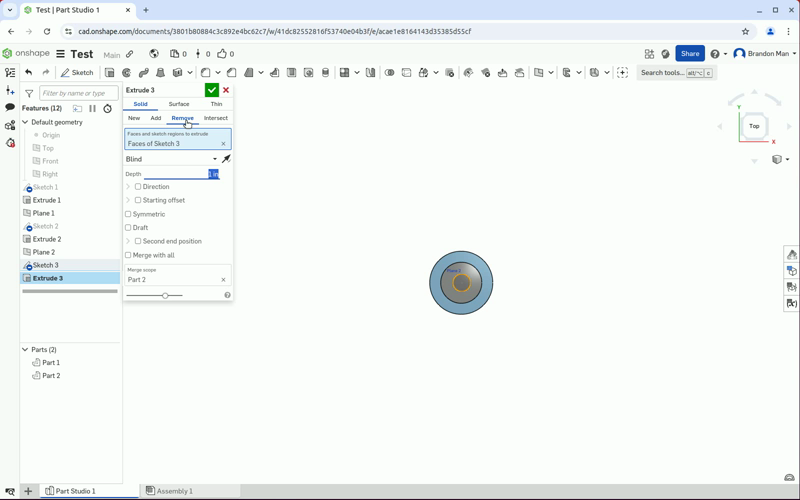
text(18.775)
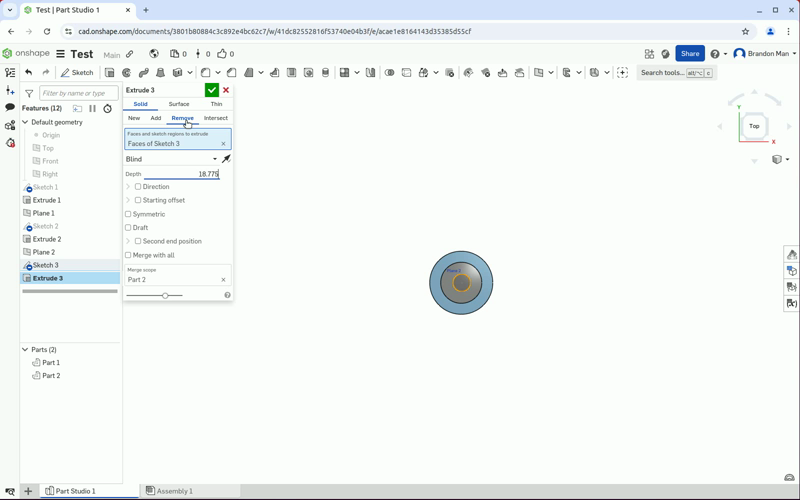
key(tab, 6)
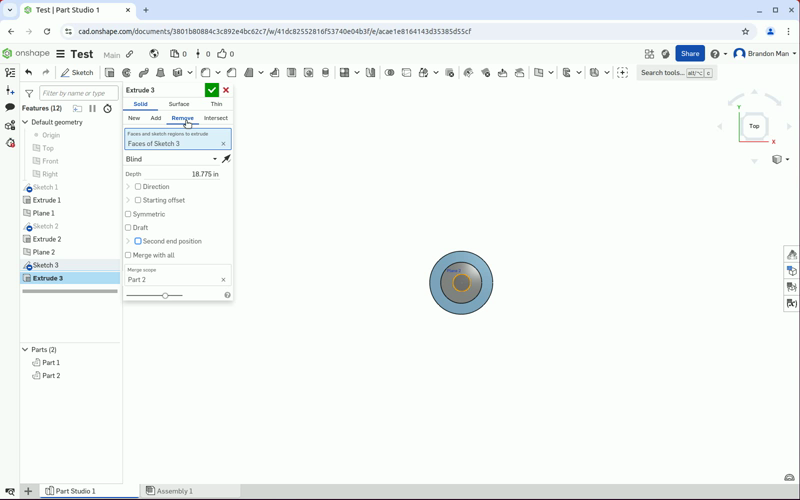
key(space)
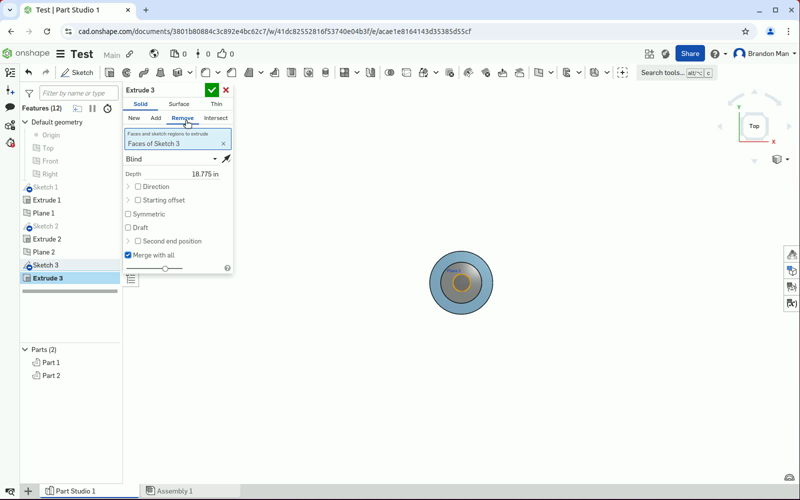
key(enter)
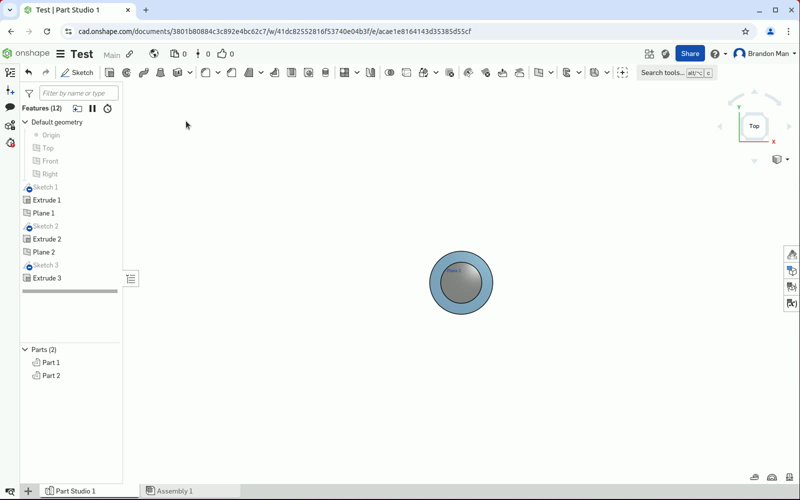
key(shift+h)
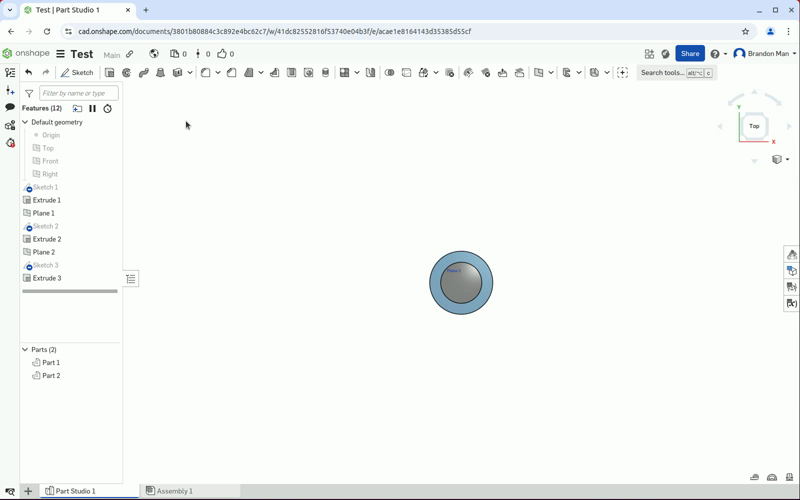
key(shift+h)
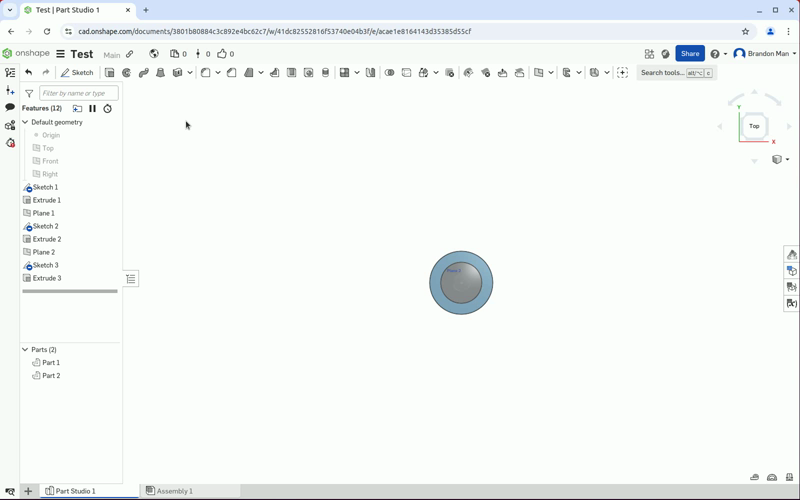
key(shift+7)
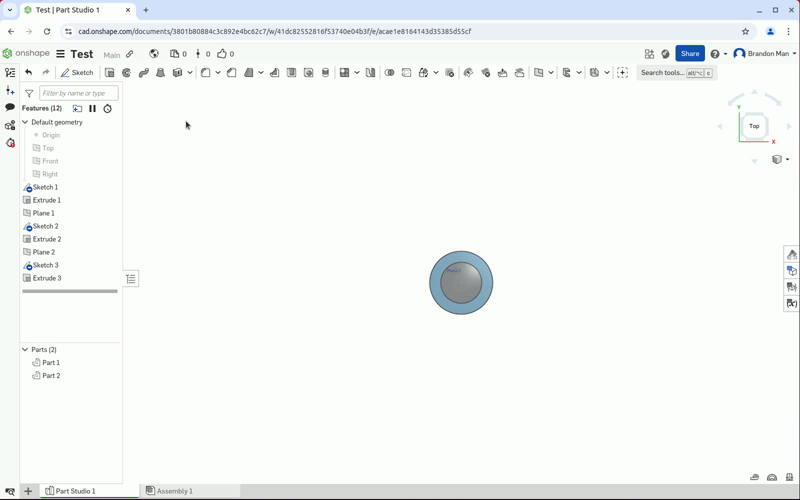
key(up, 3)
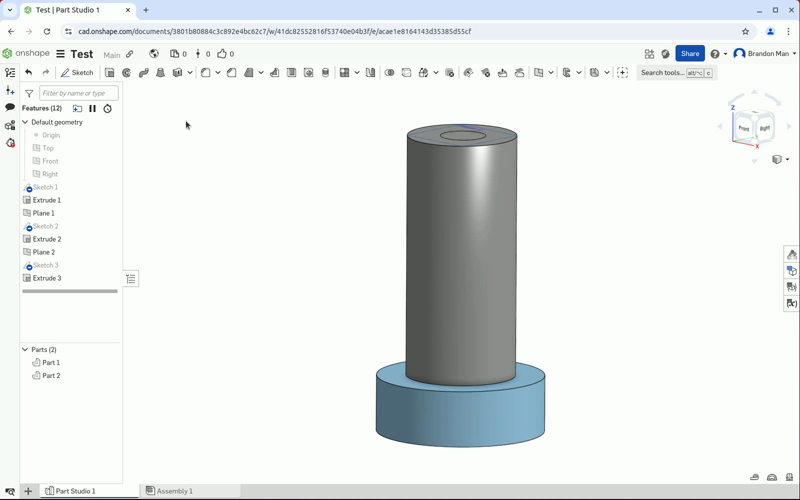
key(left, 3)
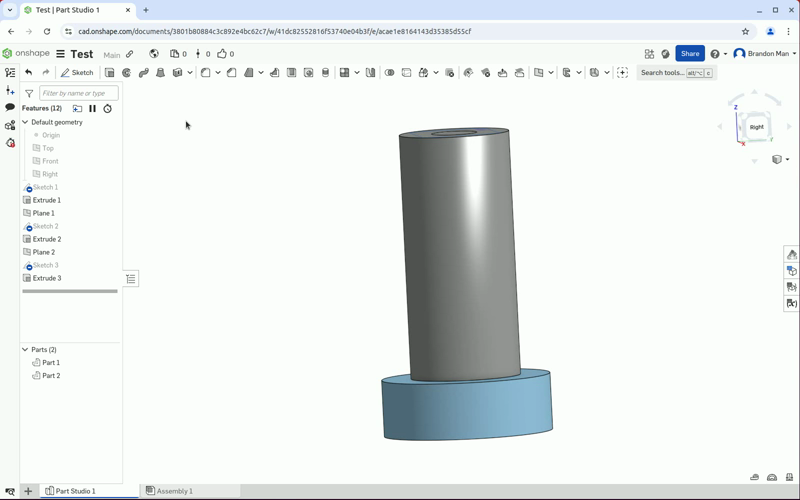
key(right, 3)
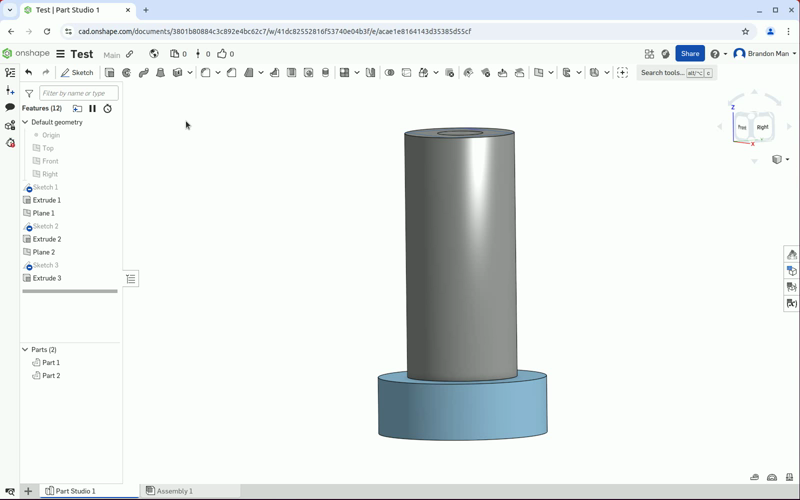
key(down, 3)
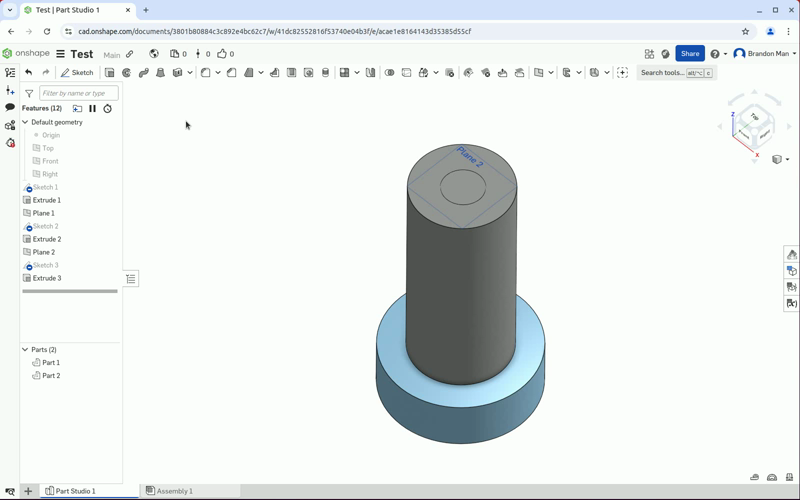
mouse_move(73, 189)
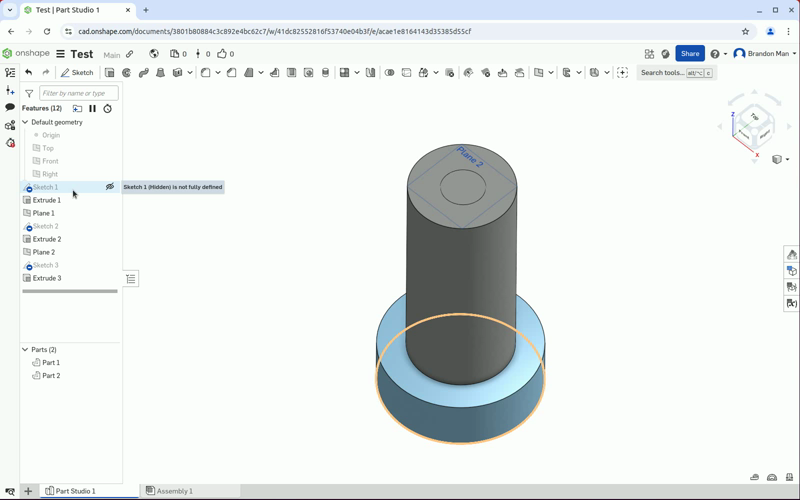
click(73, 189)